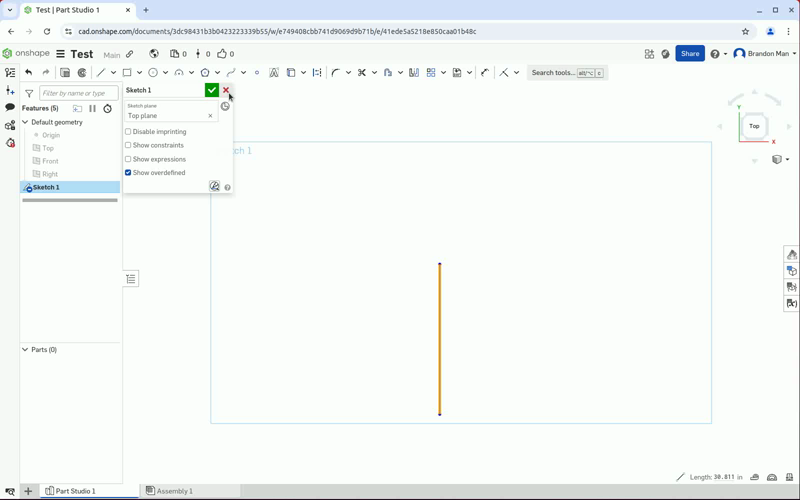
key(shift+h)
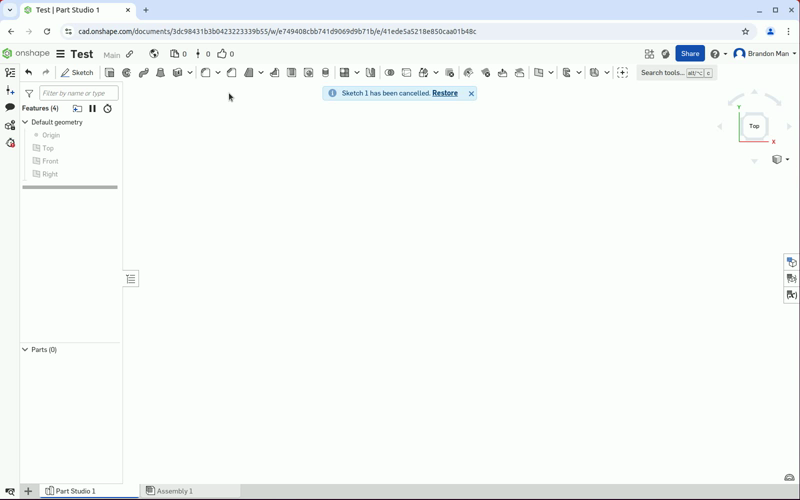
mouse_move(73, 352)
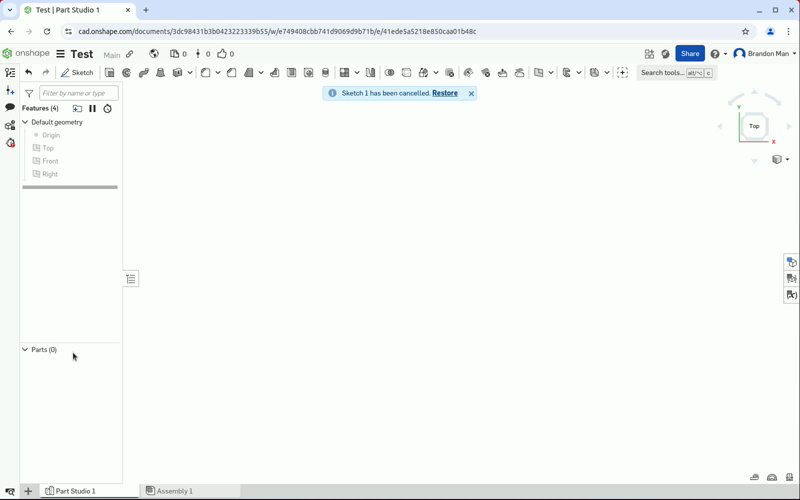
key(y)
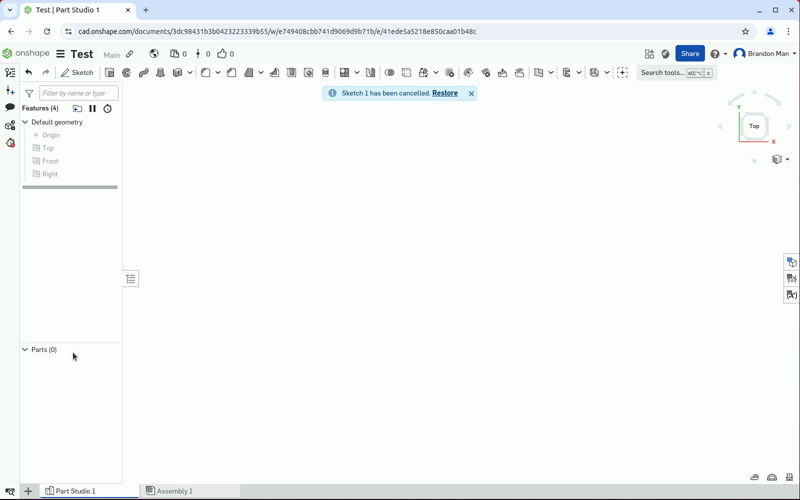
key(shift+p)
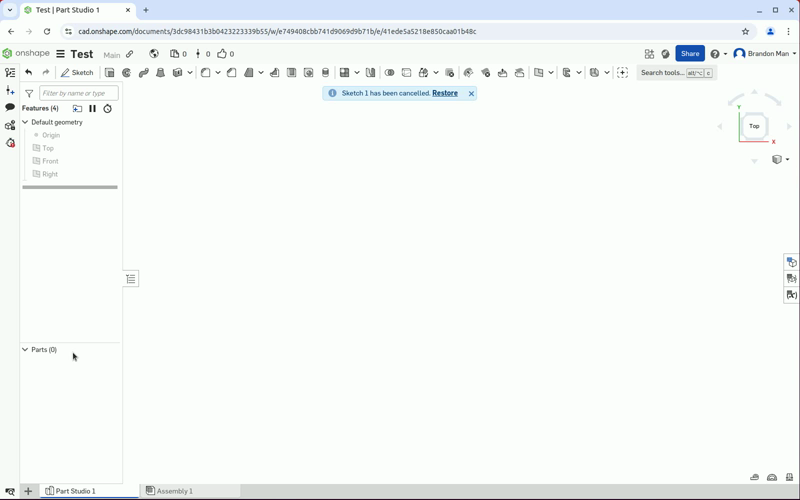
key(space)
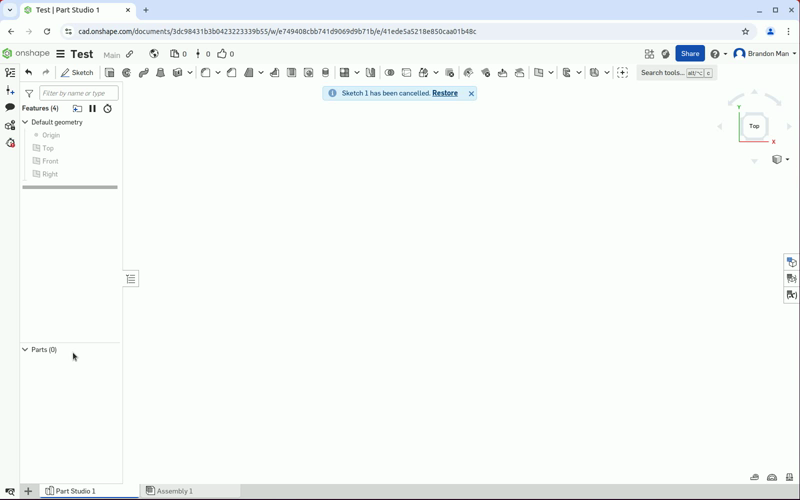
key_down(shift)
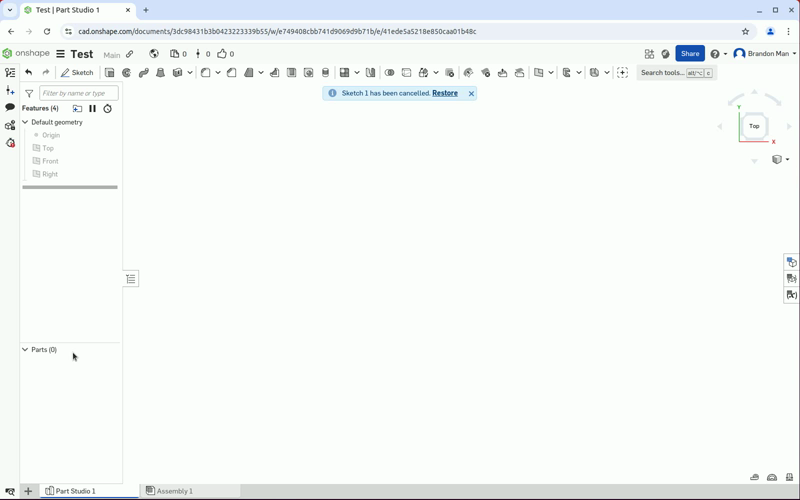
key(up)
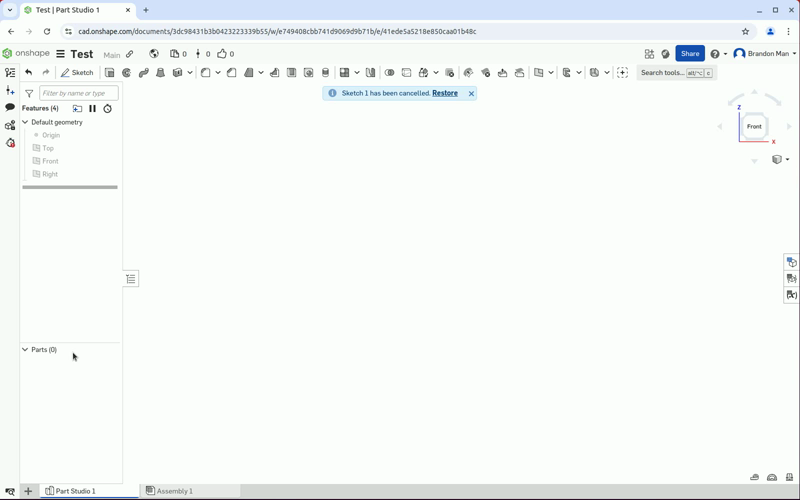
key_up(shift)
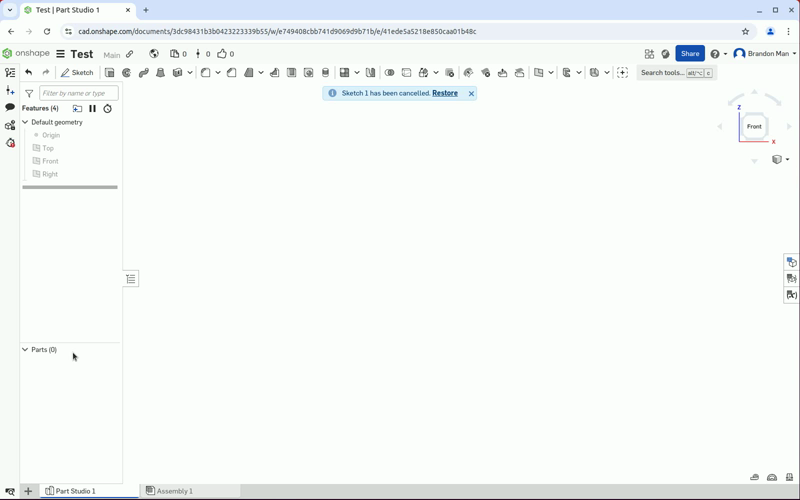
mouse_move(73, 352)
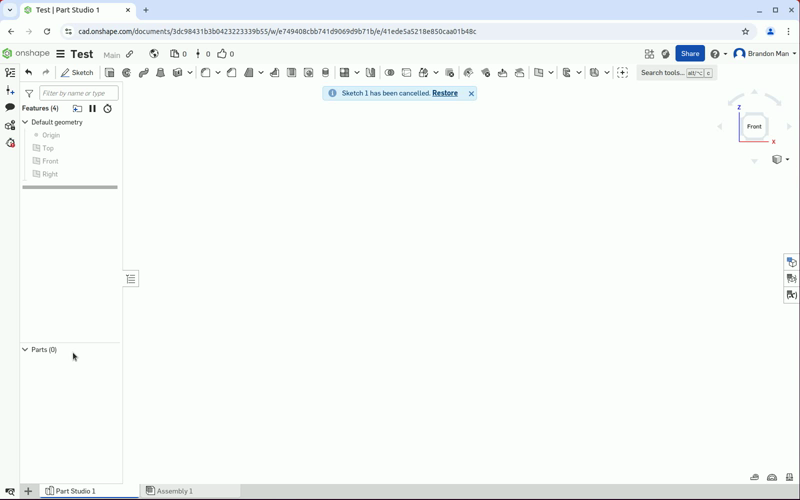
key(shift+y)
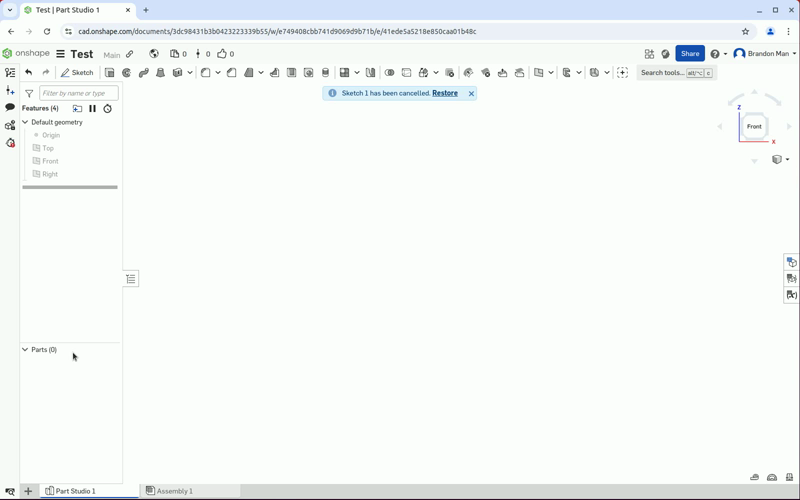
key(shift+s)
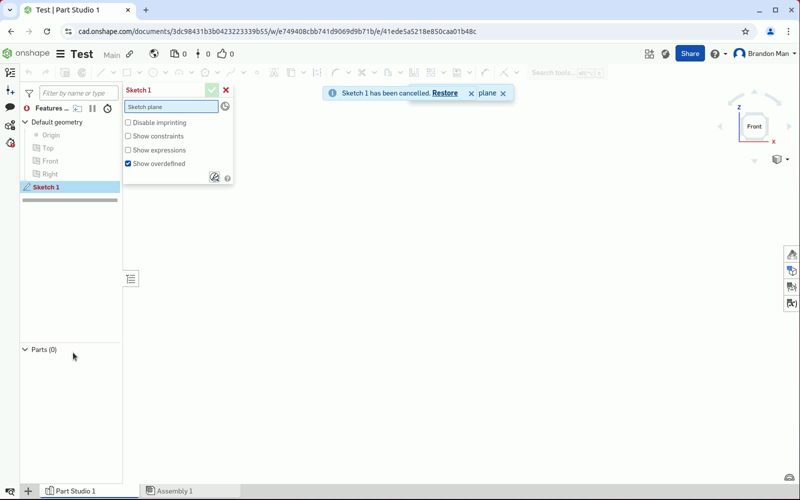
mouse_move(73, 163)
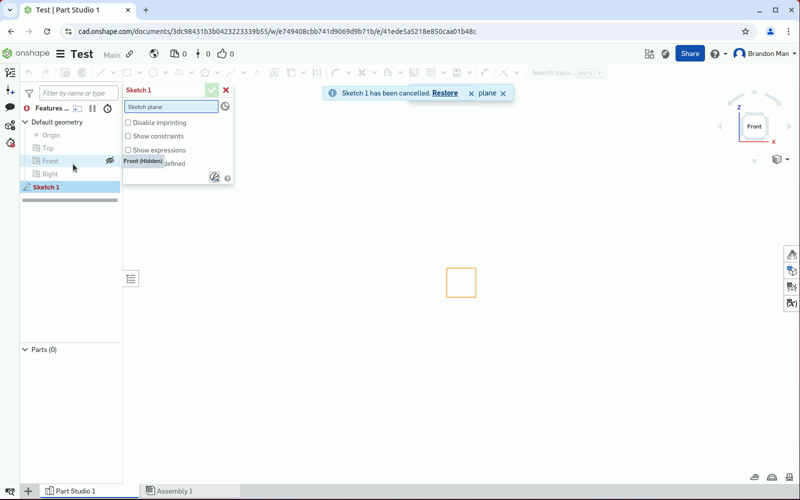
click(73, 163)
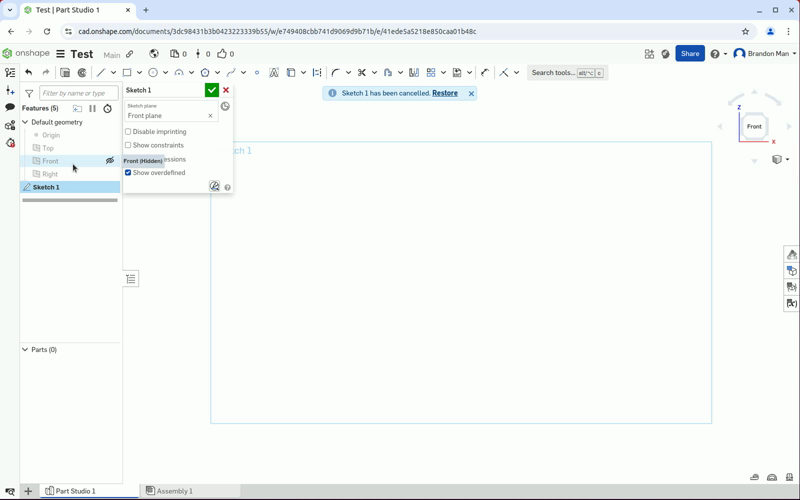
mouse_move(73, 352)
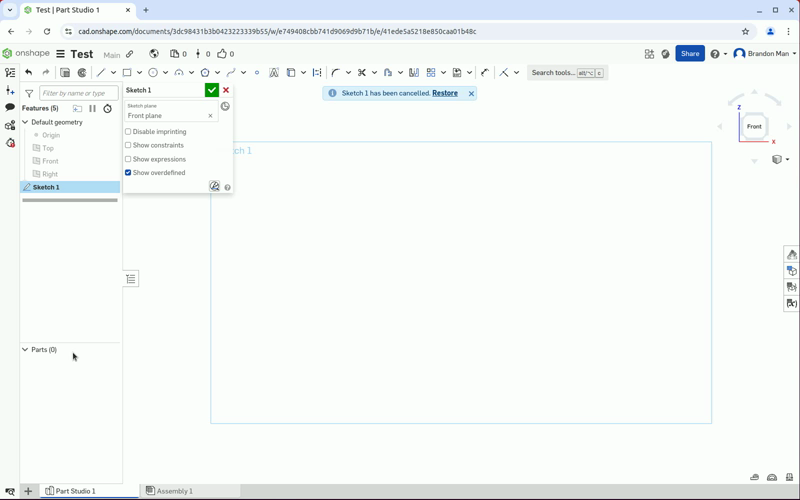
key(y)
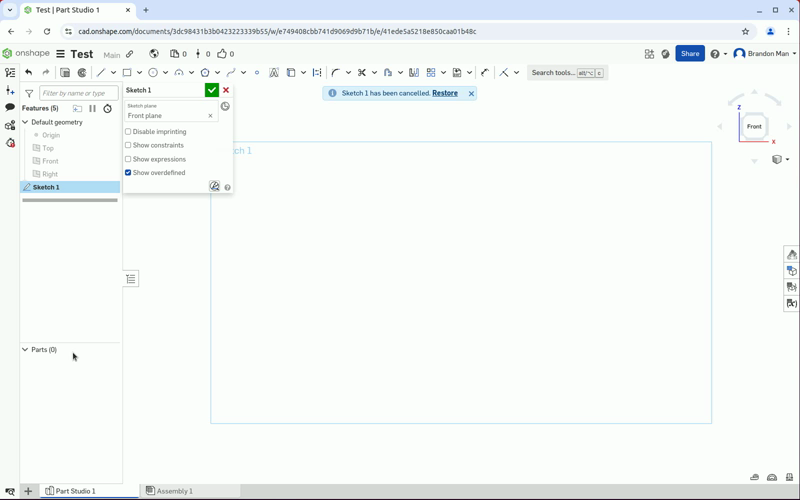
key(c)
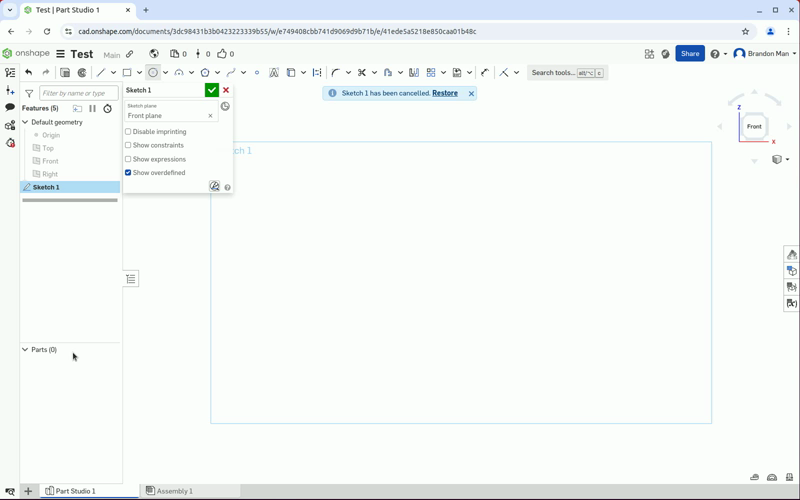
key_down(shift)
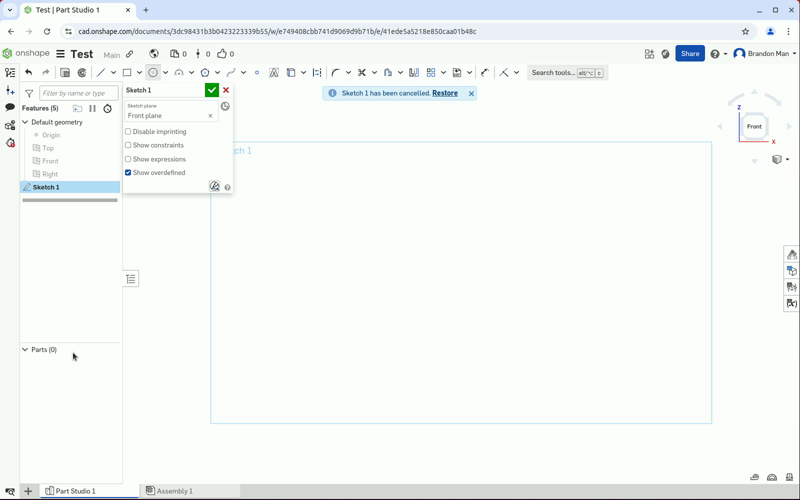
mouse_move(461, 282)
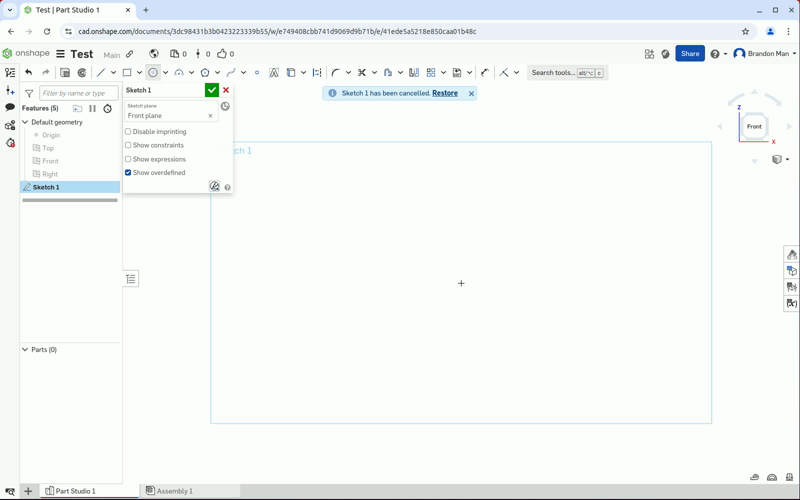
click(461, 282)
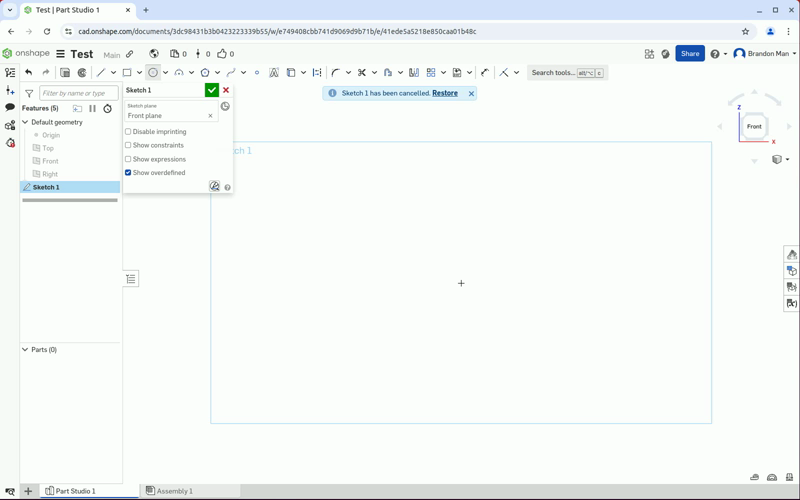
key_up(shift)
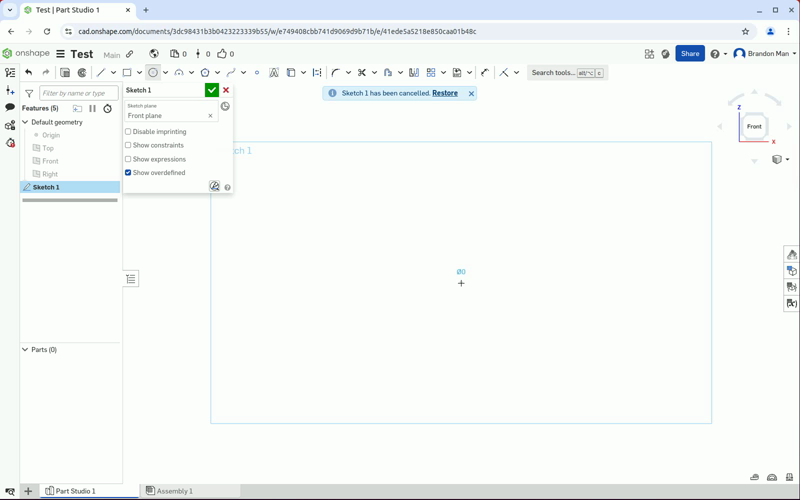
mouse_move(543, 282)
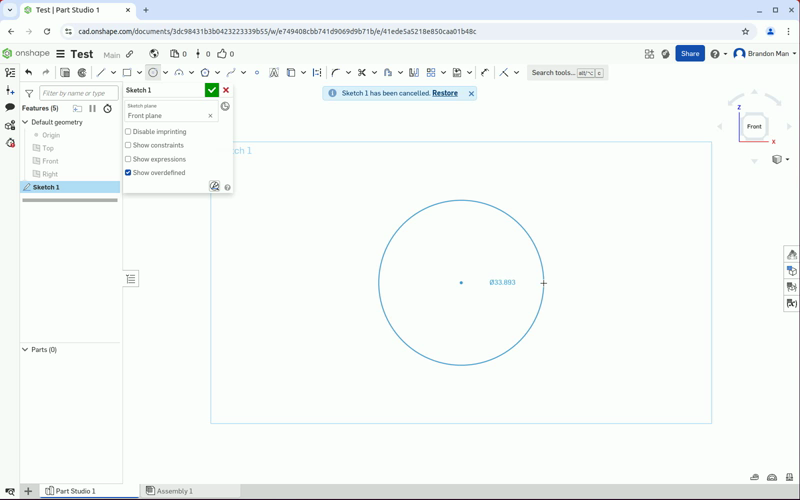
click(543, 282)
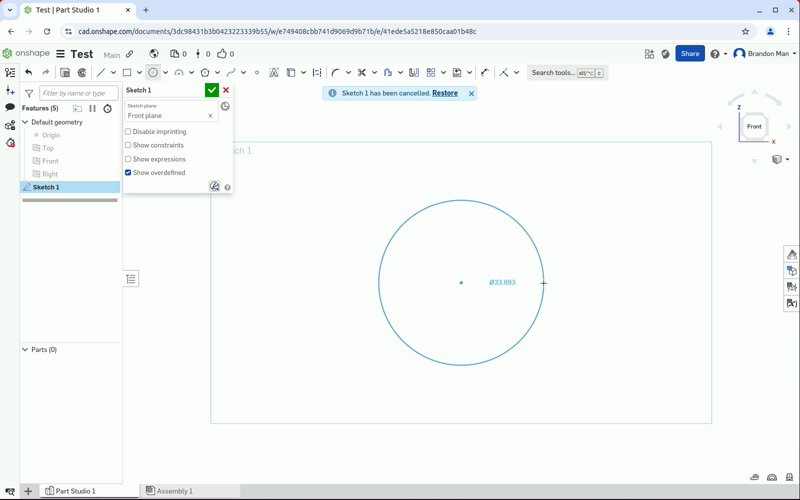
key(esc)
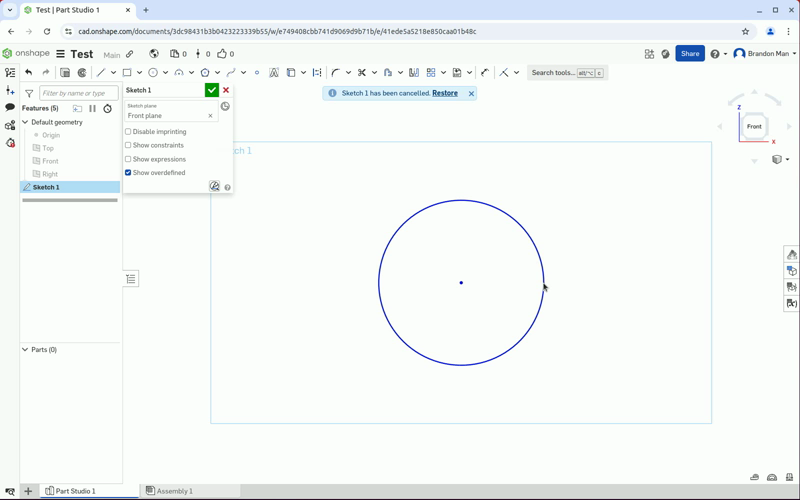
key(c)
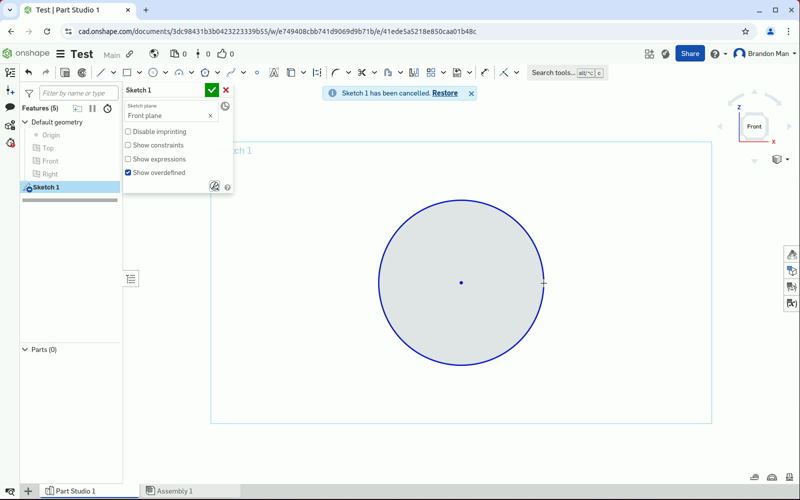
key_down(shift)
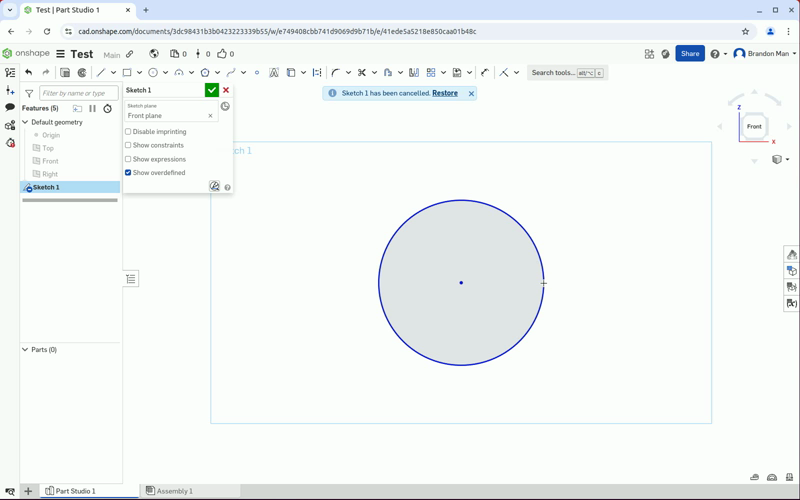
mouse_move(461, 282)
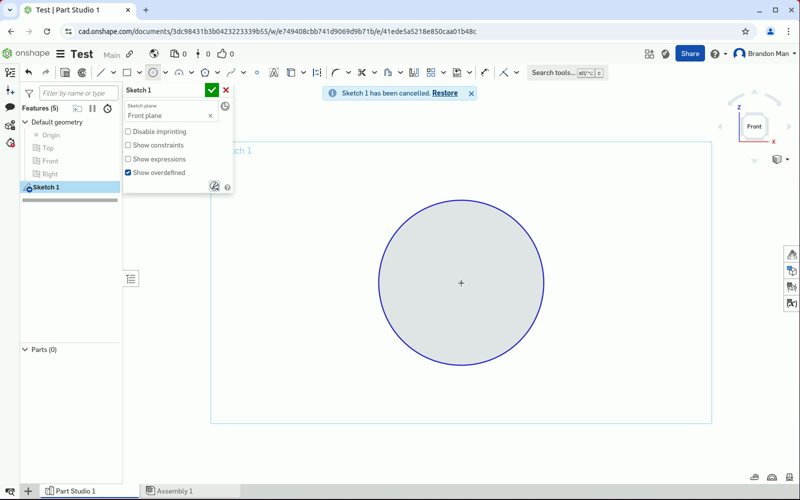
click(461, 282)
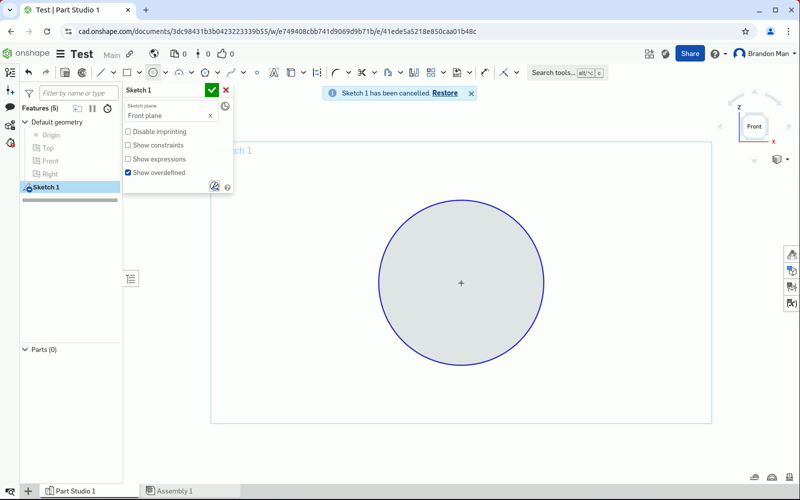
key_up(shift)
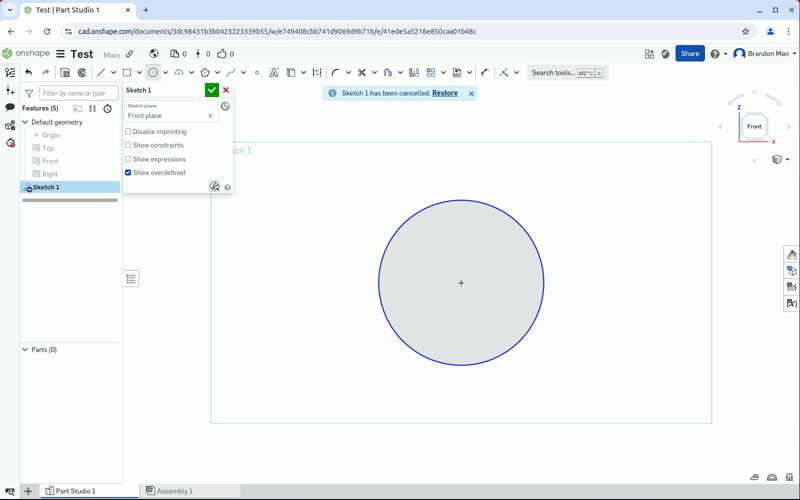
mouse_move(537, 282)
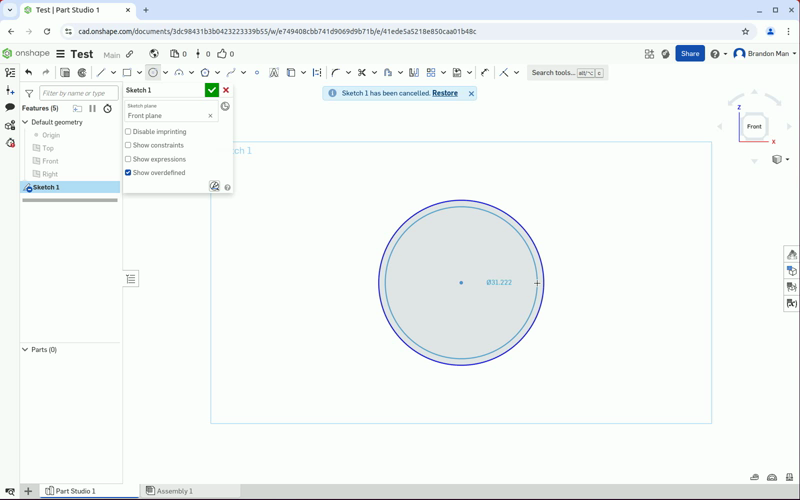
click(537, 282)
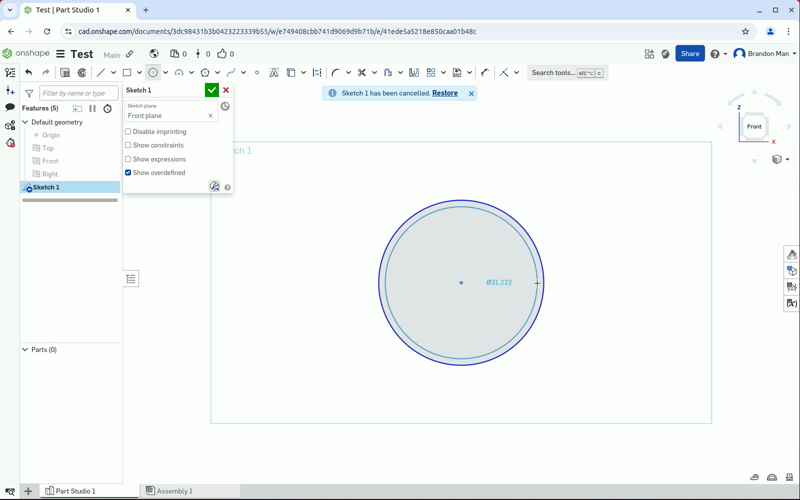
key(esc)
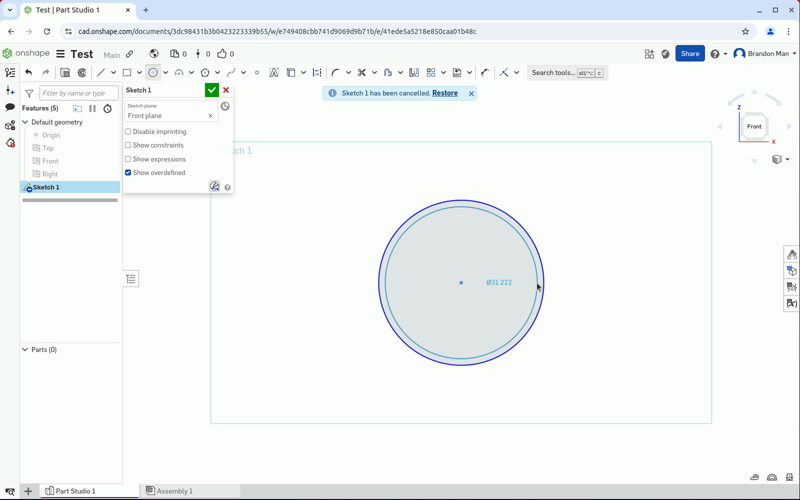
mouse_move(518, 228)
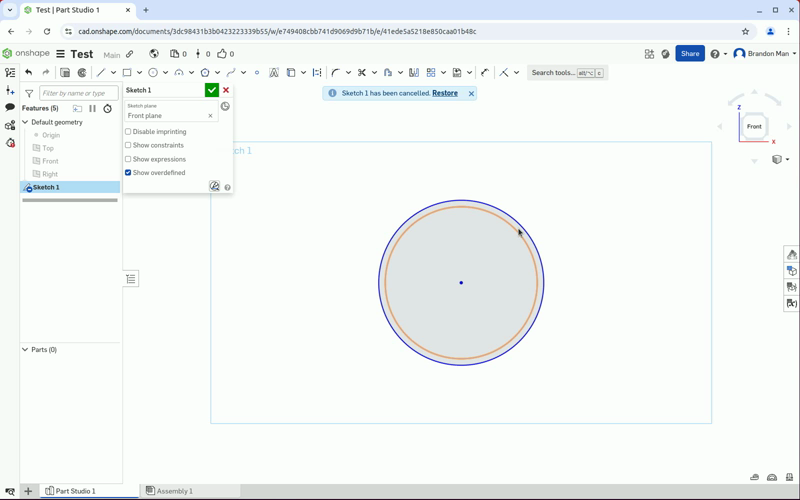
click(518, 228)
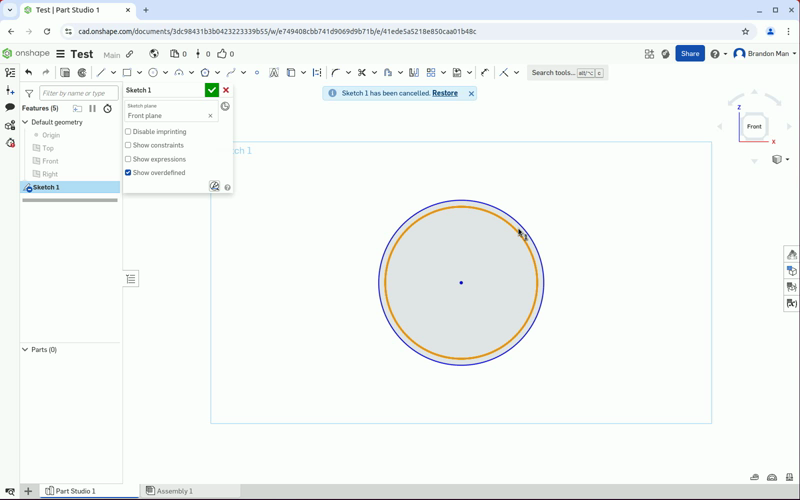
mouse_move(73, 352)
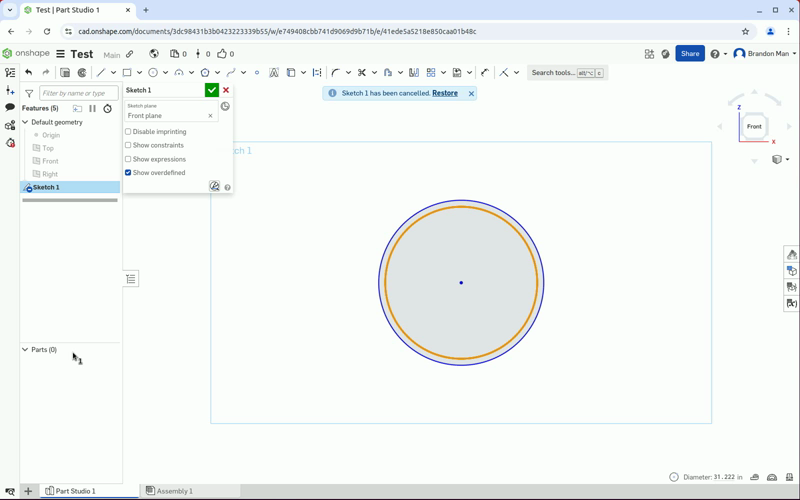
key(shift+y)
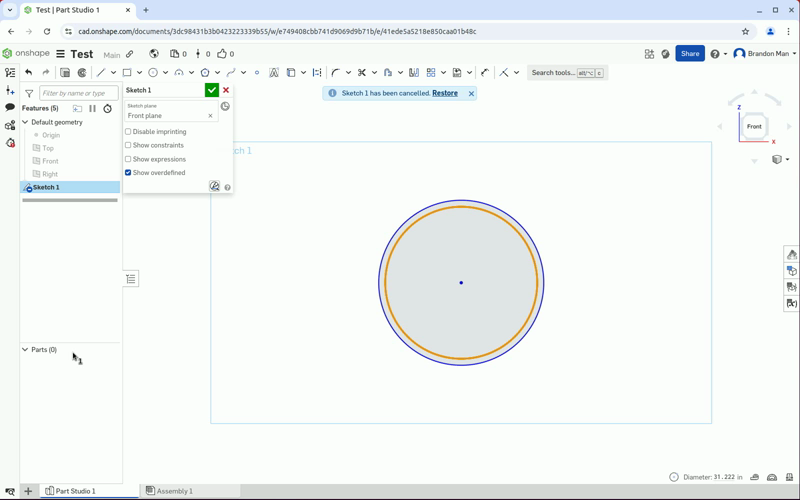
key(shift+e)
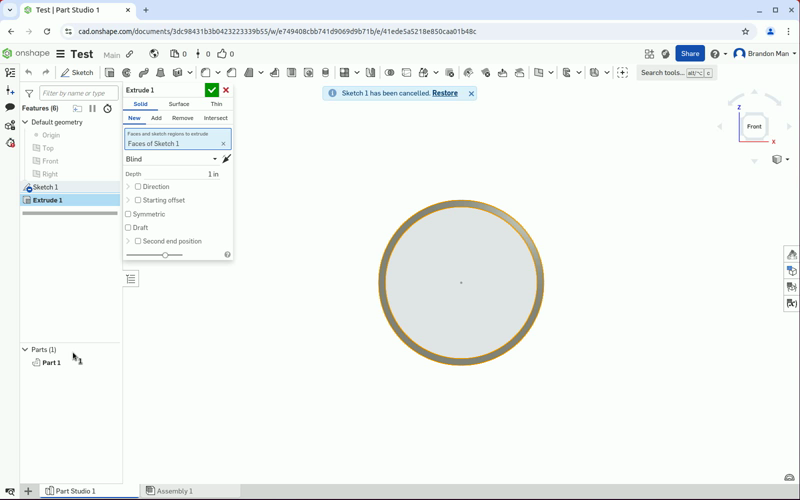
mouse_move(143, 106)
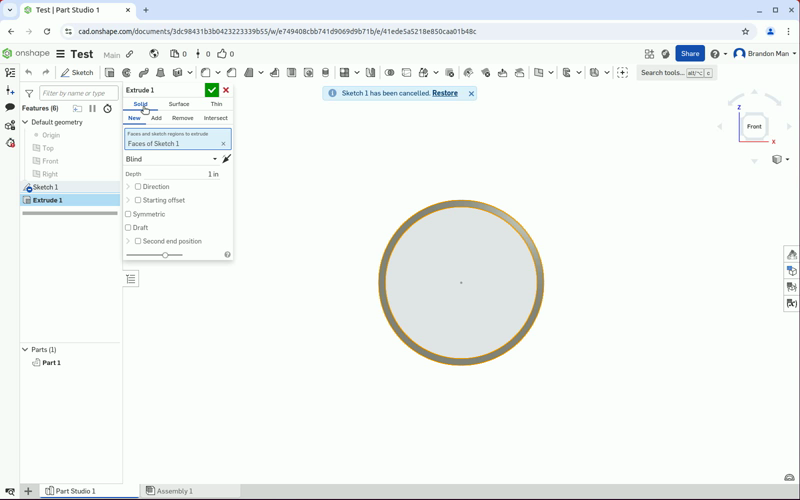
click(143, 106)
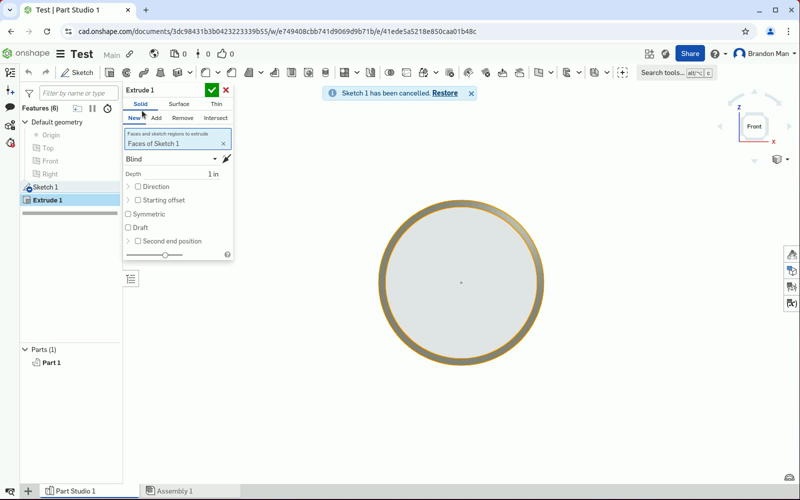
mouse_move(137, 120)
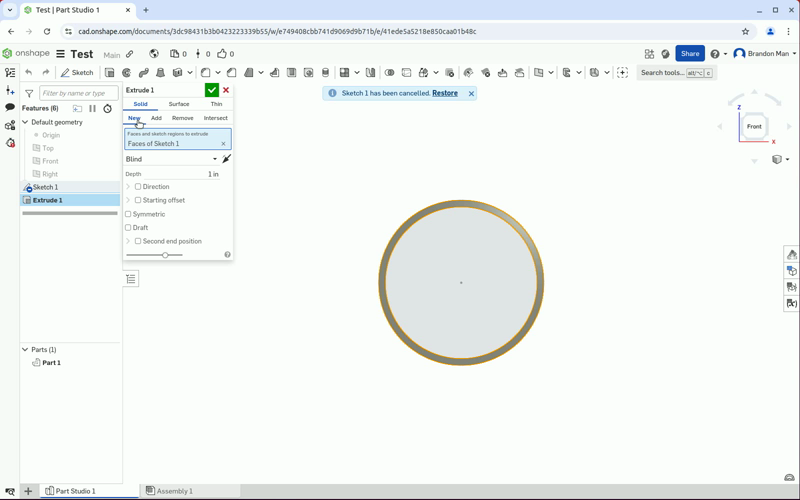
click(137, 120)
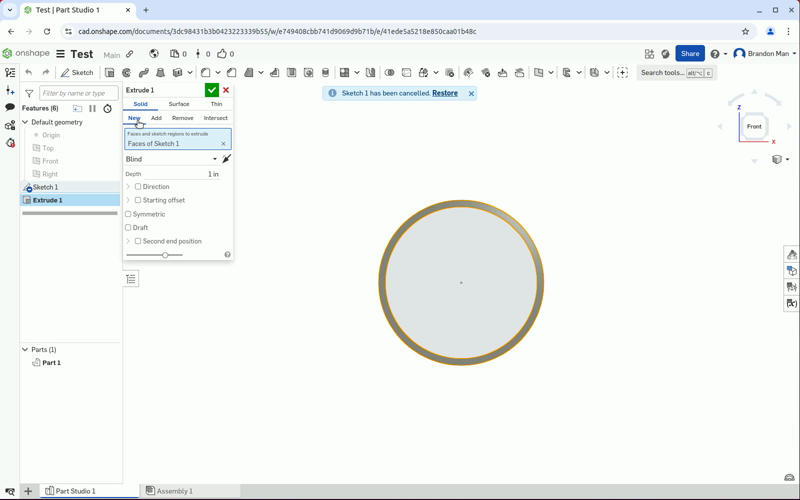
key(tab, 4)
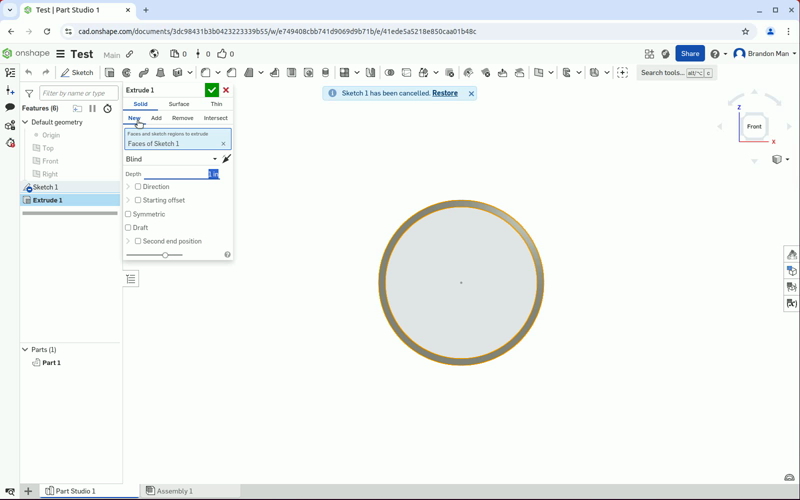
text(9.147)
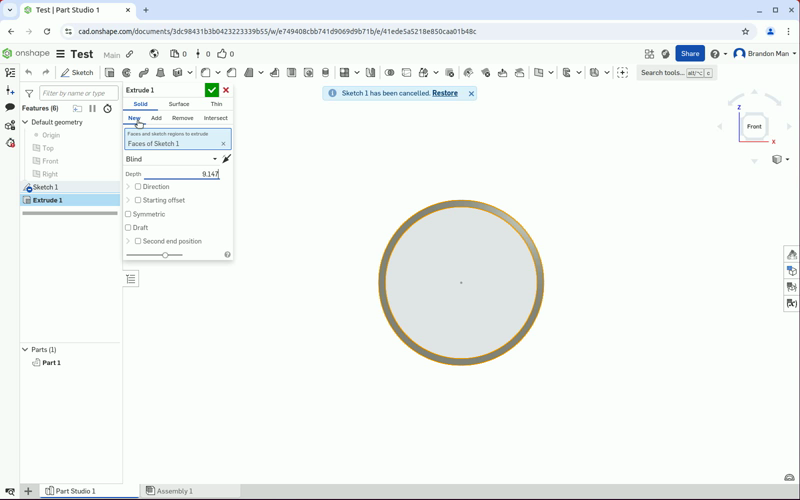
key(enter)
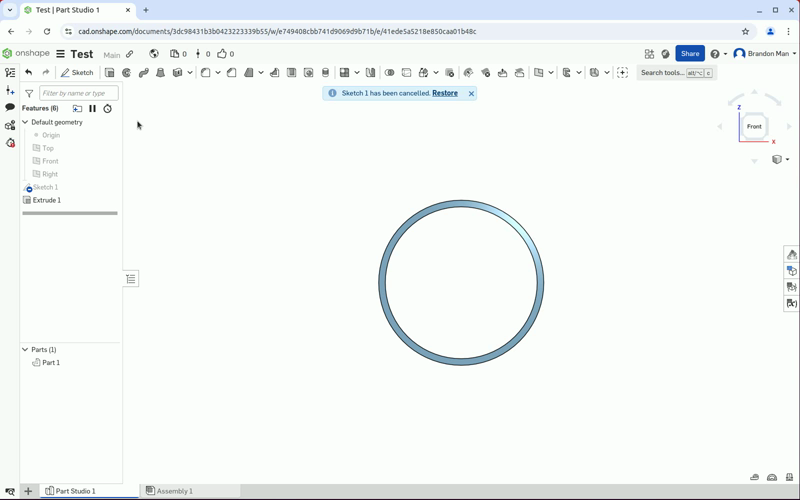
key(shift+h)
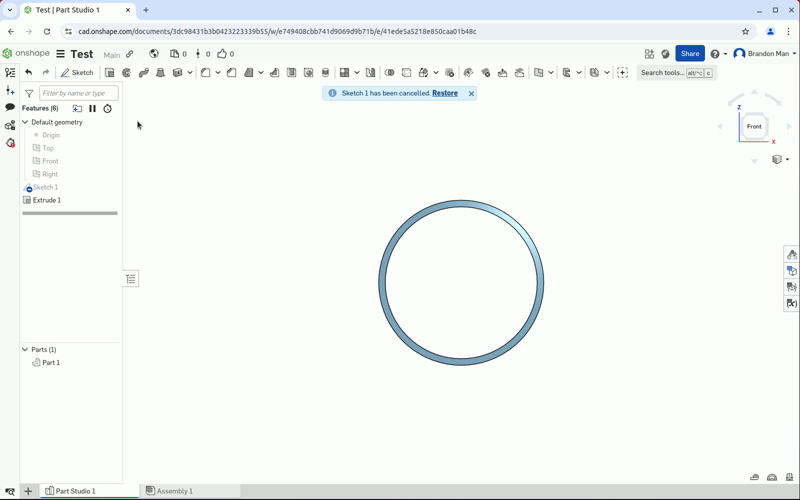
key(shift+h)
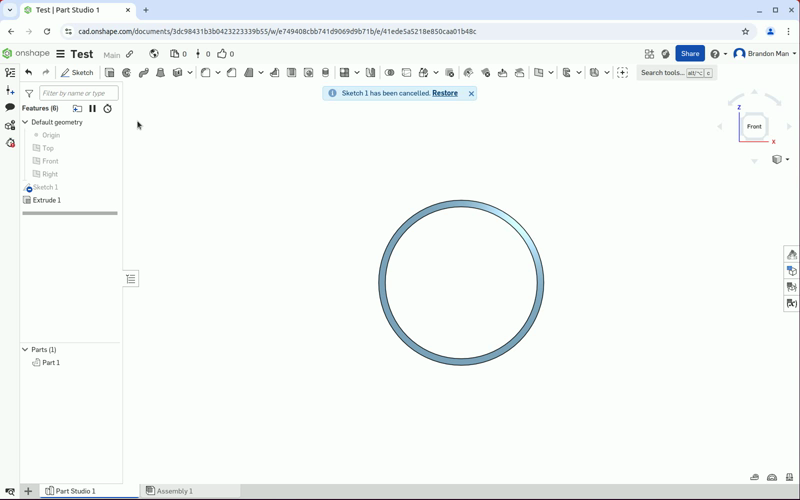
mouse_move(73, 189)
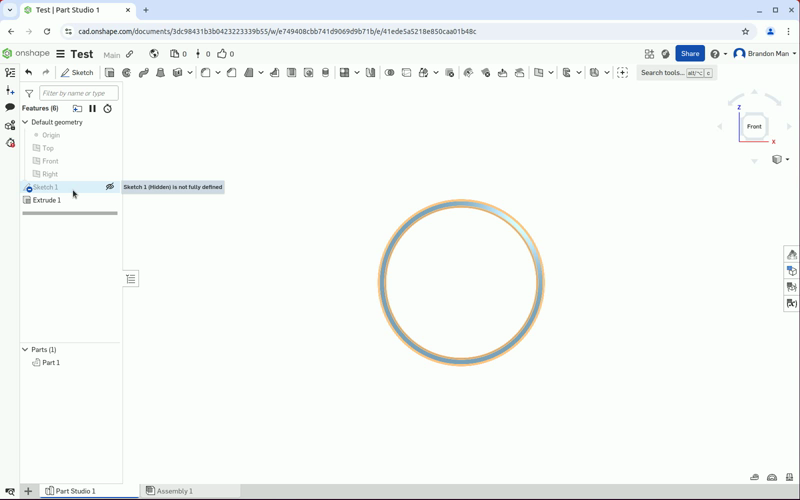
click(73, 189)
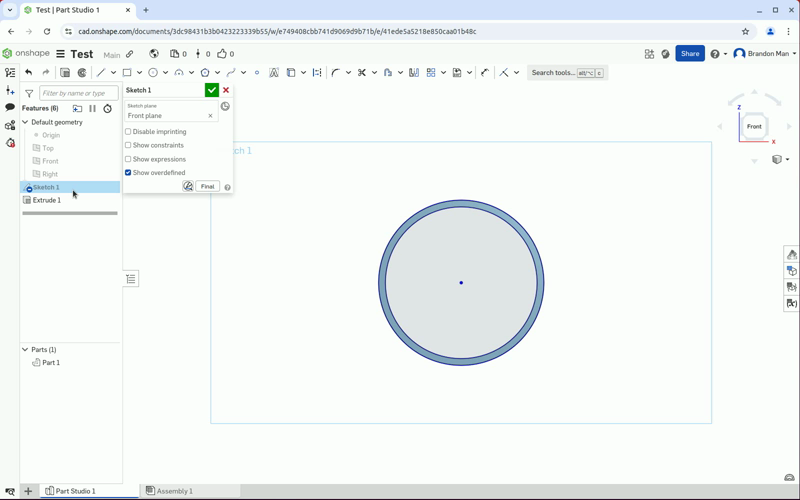
mouse_move(229, 92)
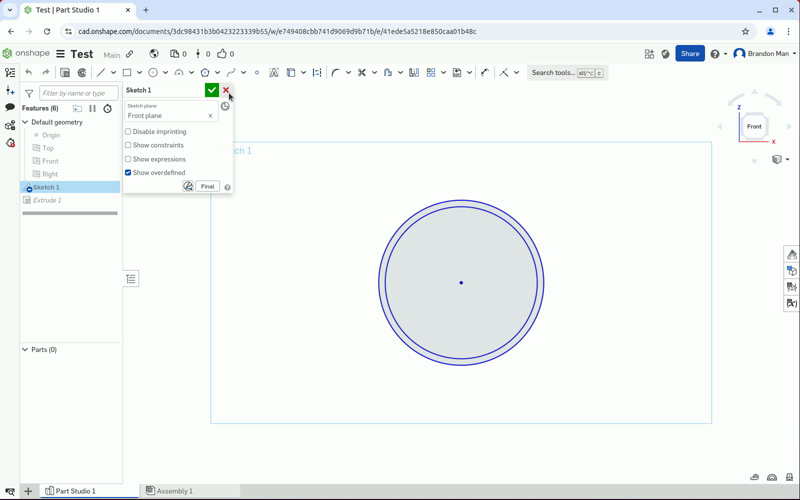
click(229, 92)
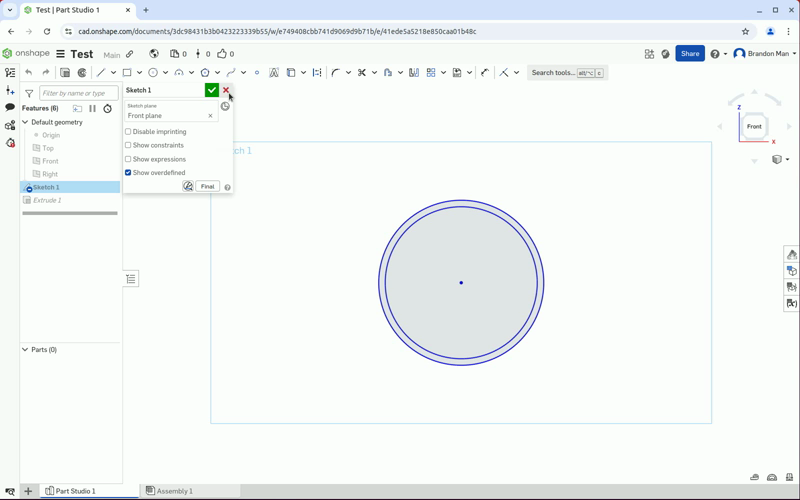
key(shift+s)
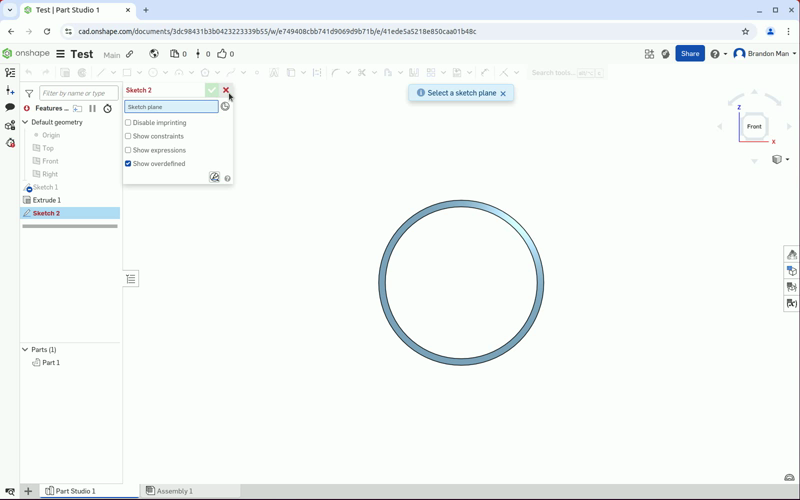
mouse_move(73, 163)
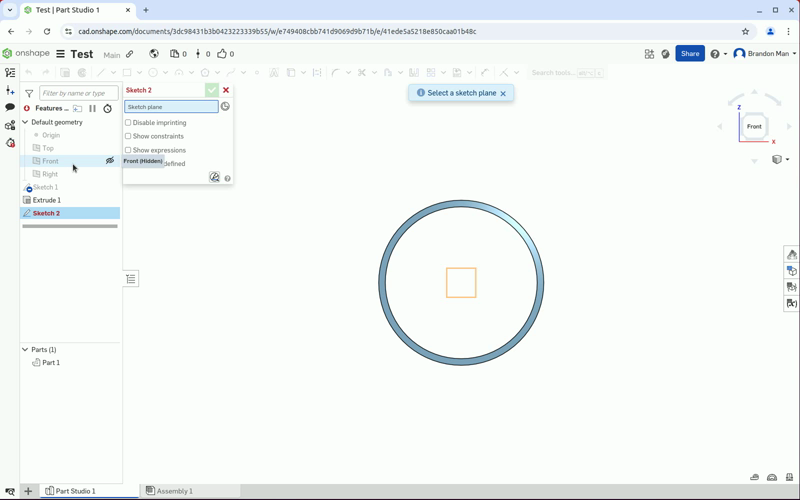
click(73, 163)
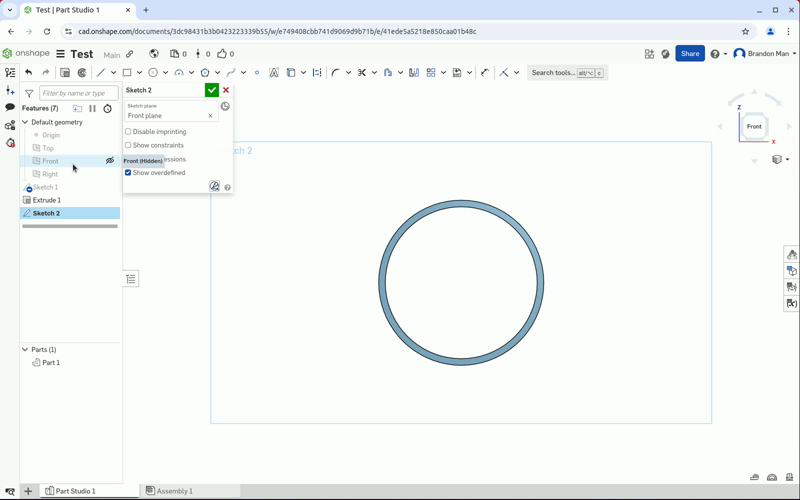
mouse_move(73, 352)
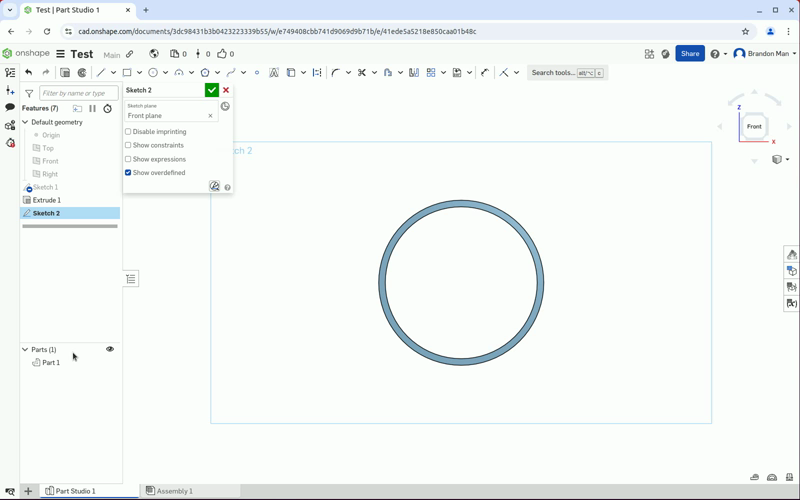
key(y)
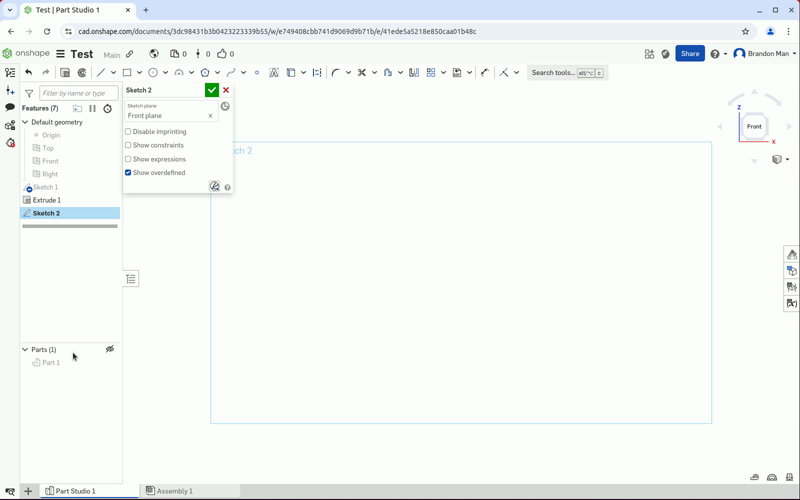
key(c)
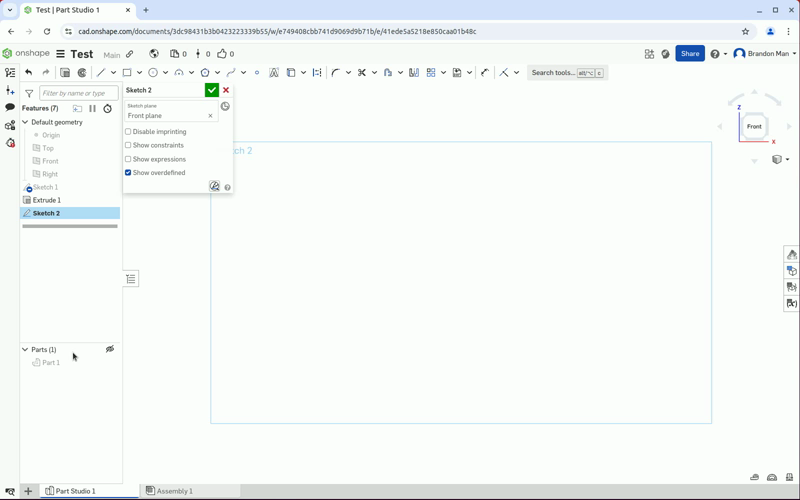
key_down(shift)
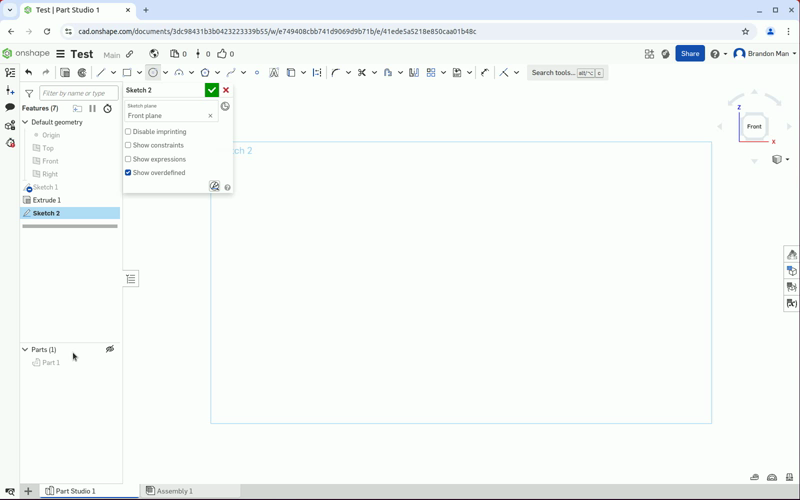
mouse_move(461, 282)
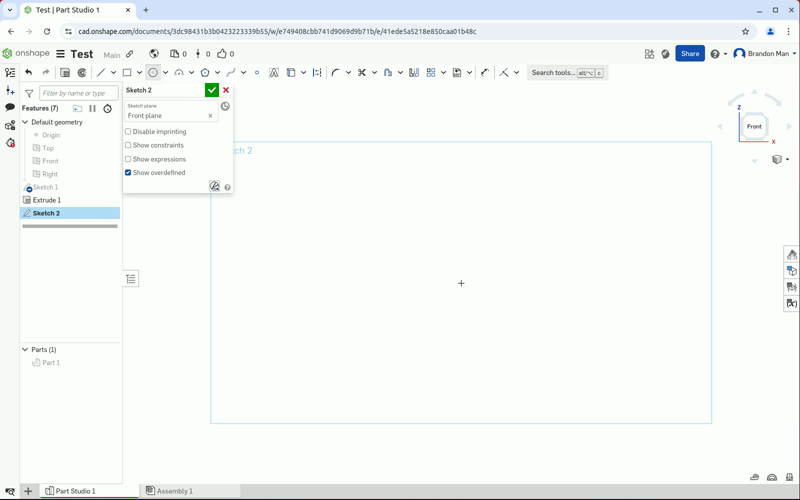
click(461, 282)
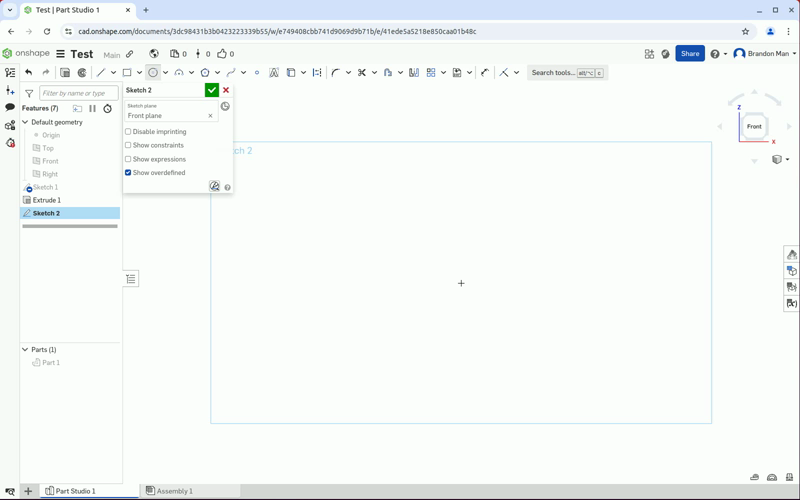
key_up(shift)
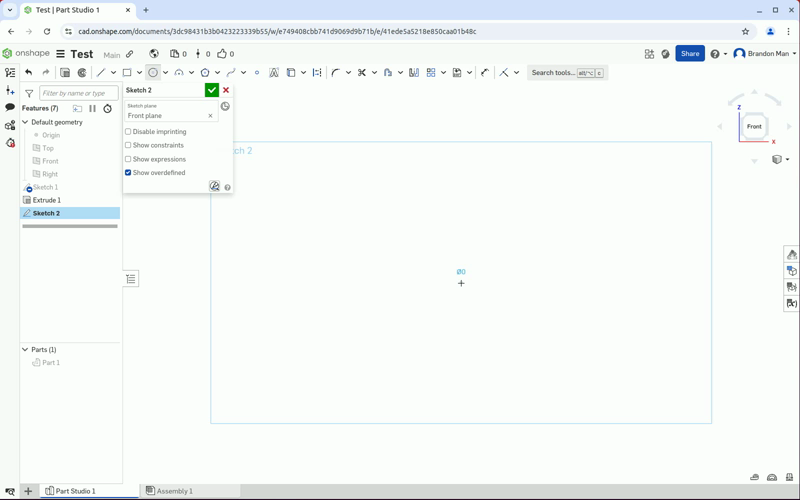
mouse_move(574, 282)
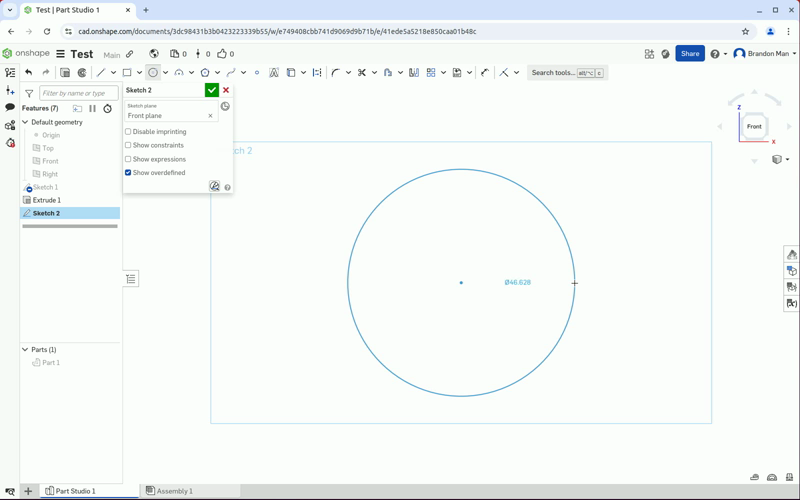
click(574, 282)
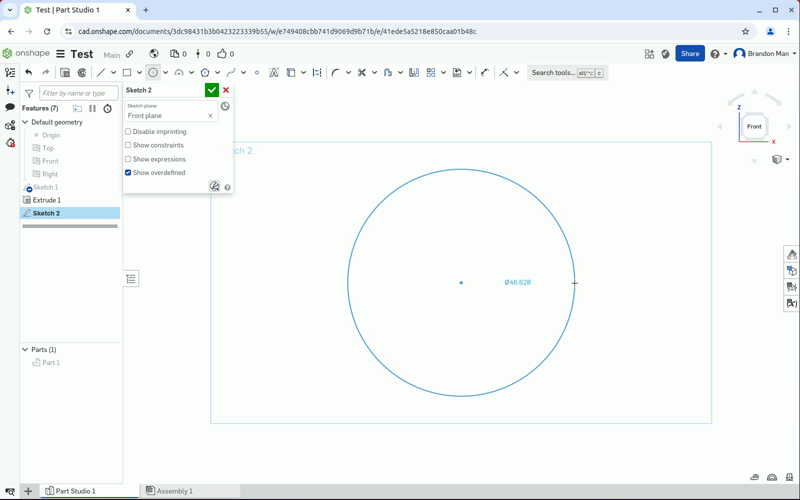
key(esc)
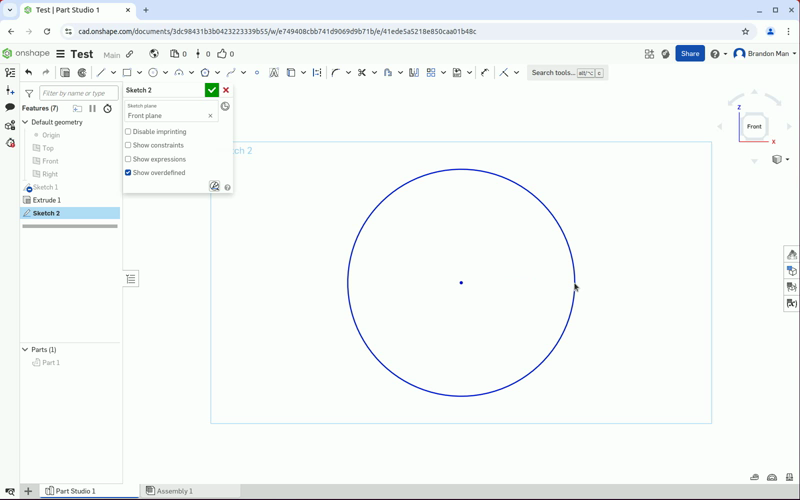
key(c)
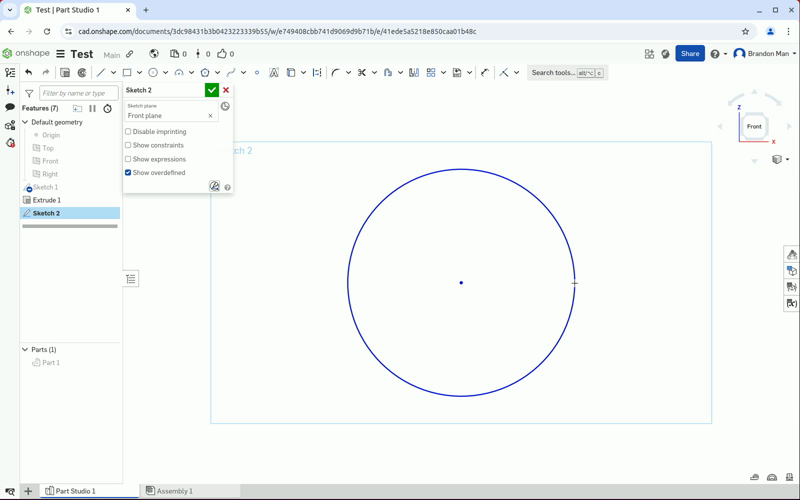
key_down(shift)
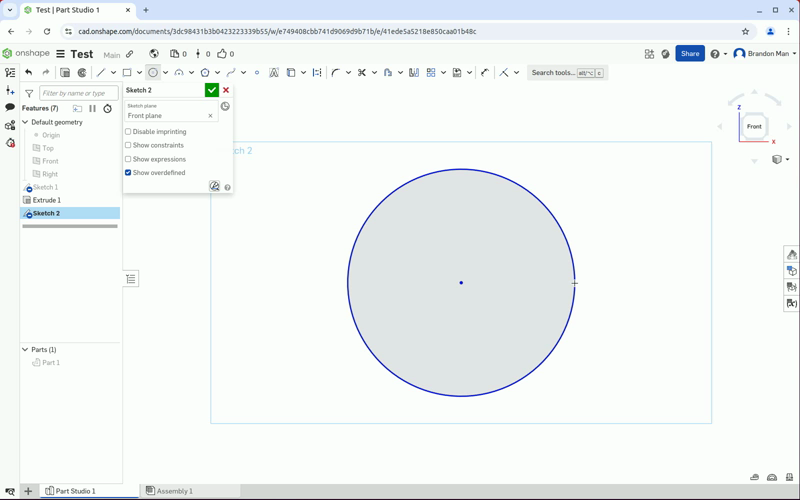
mouse_move(461, 282)
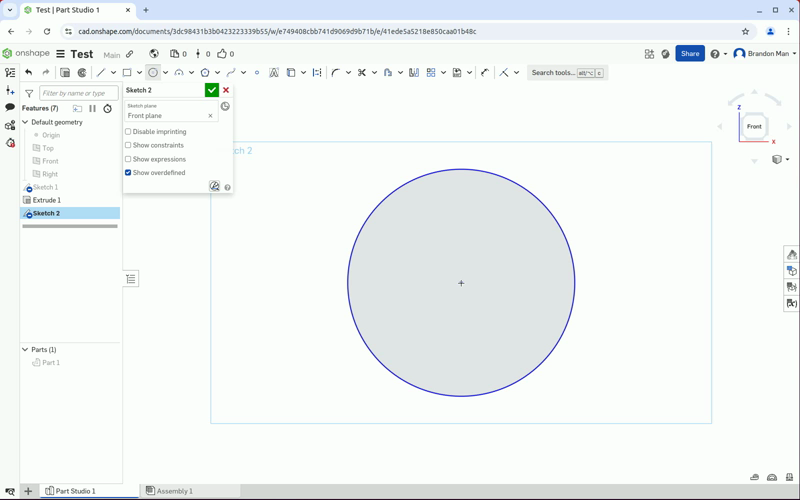
click(461, 282)
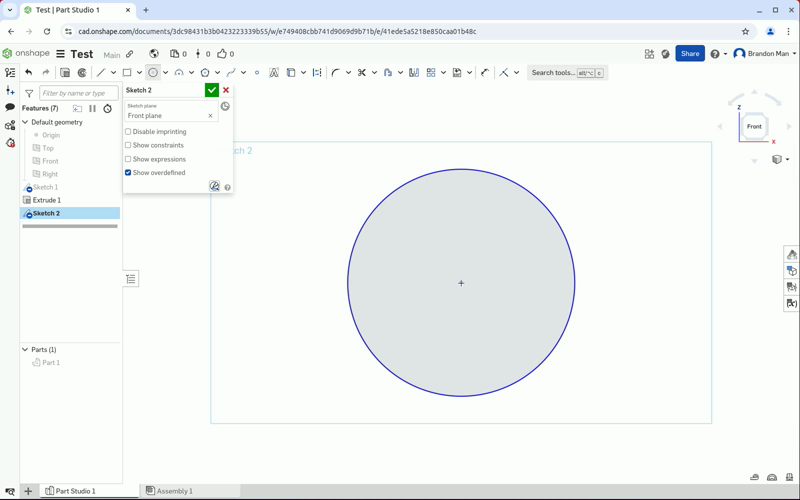
key_up(shift)
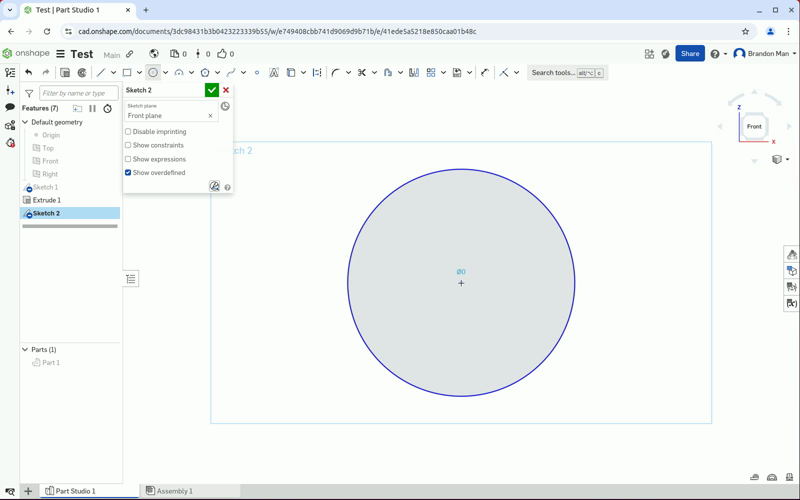
mouse_move(541, 282)
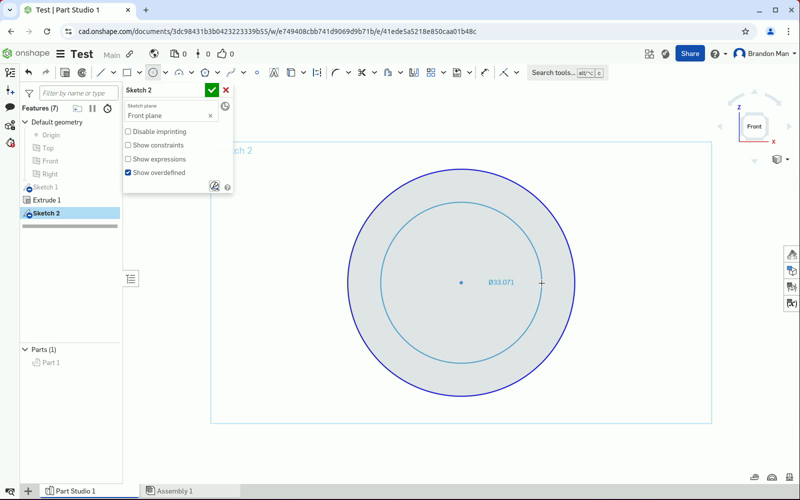
click(541, 282)
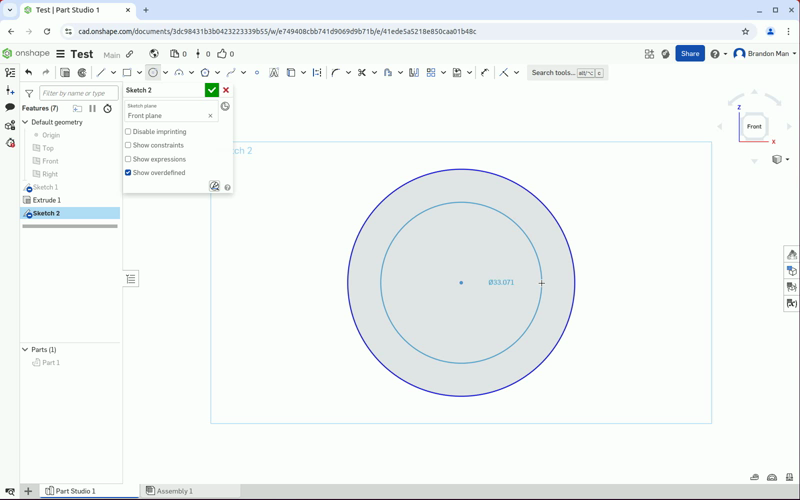
key(esc)
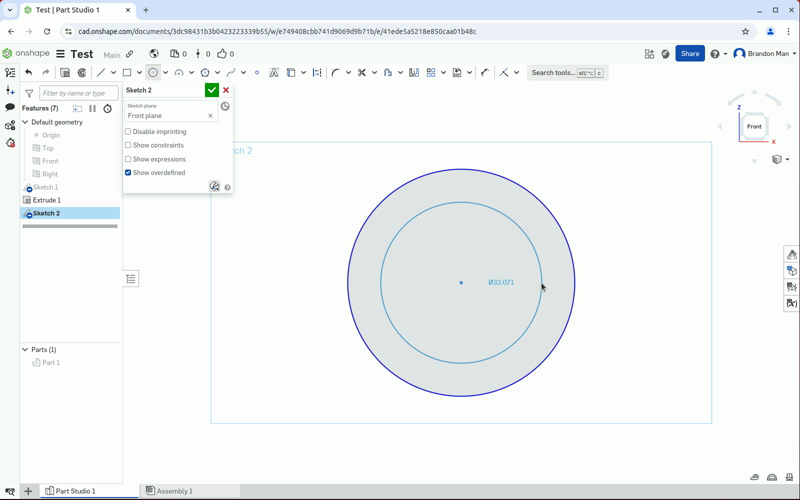
mouse_move(377, 336)
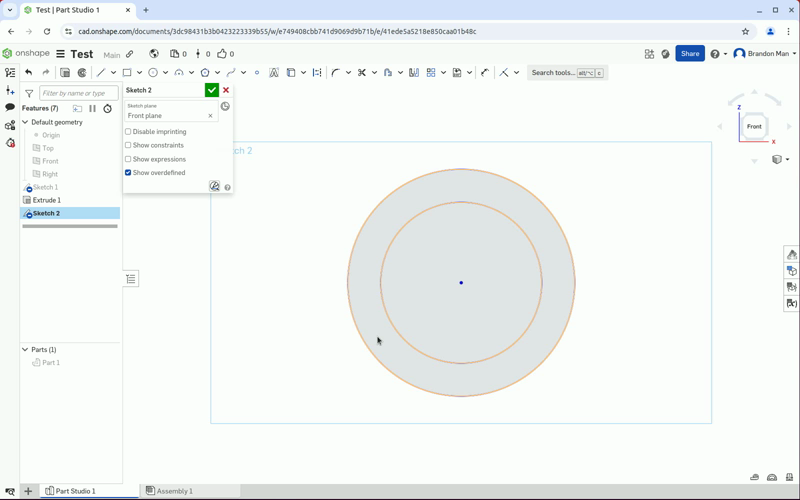
click(377, 336)
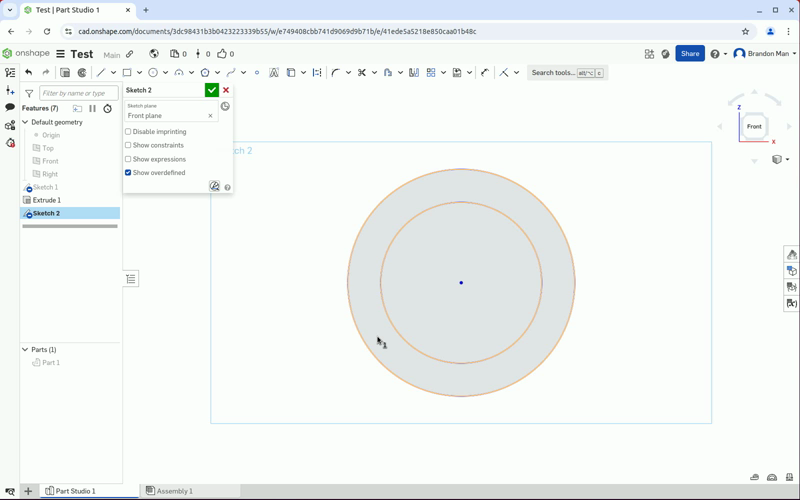
mouse_move(73, 352)
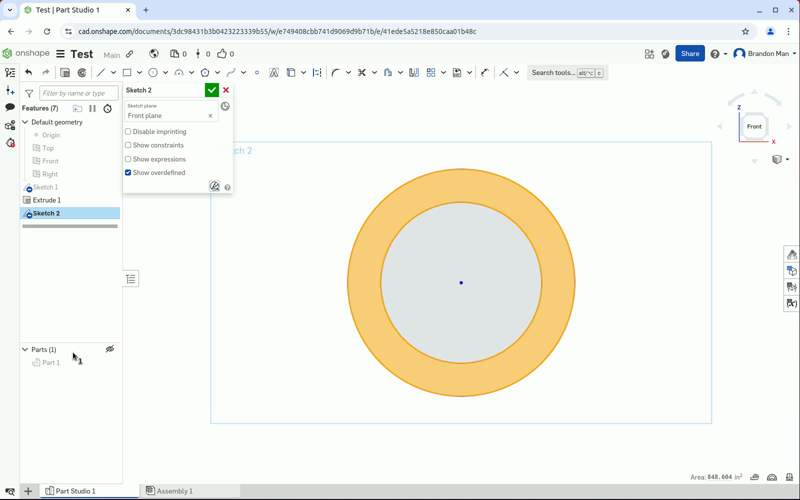
key(shift+y)
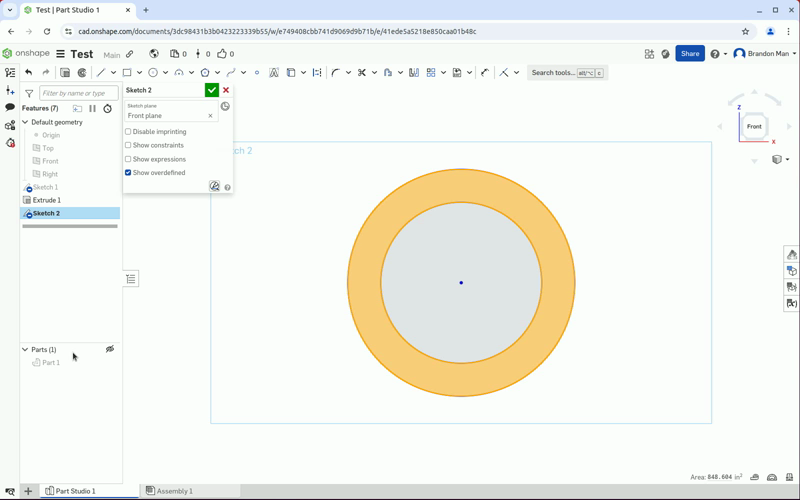
key(shift+e)
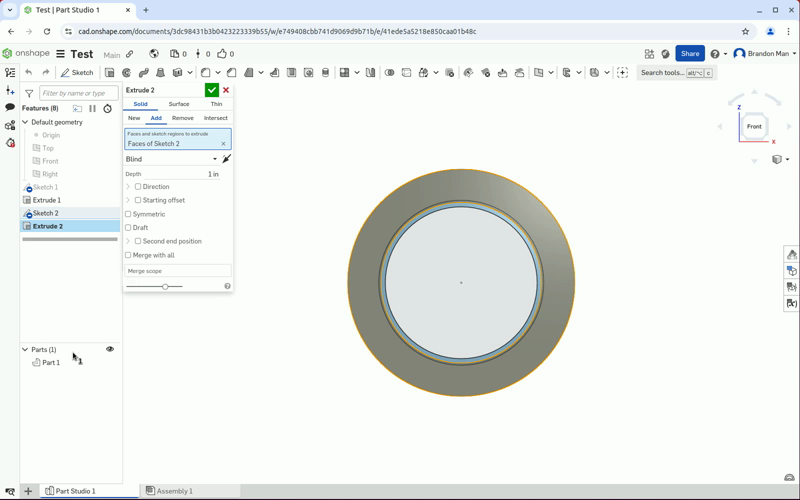
mouse_move(143, 106)
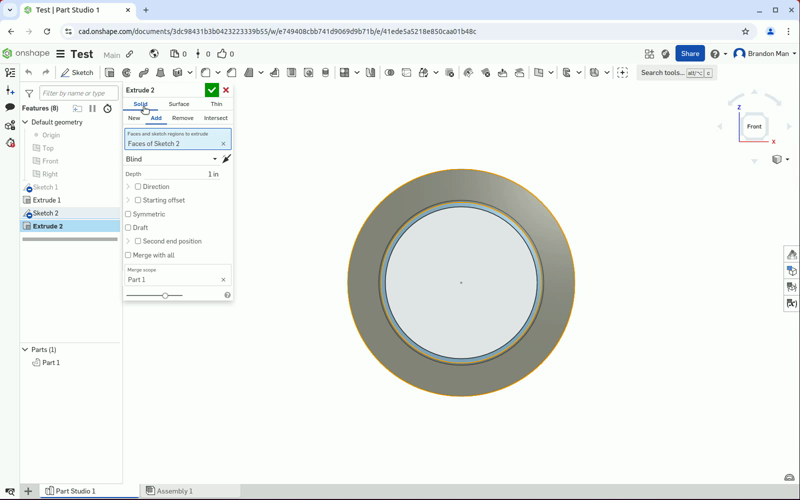
click(143, 106)
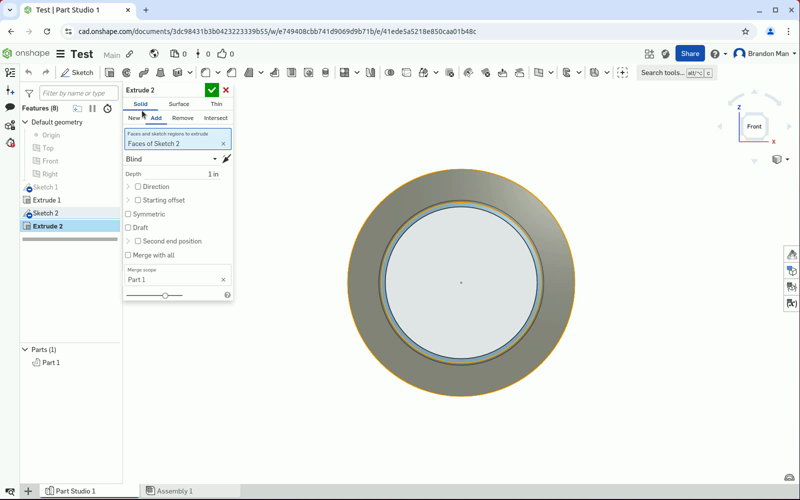
mouse_move(137, 120)
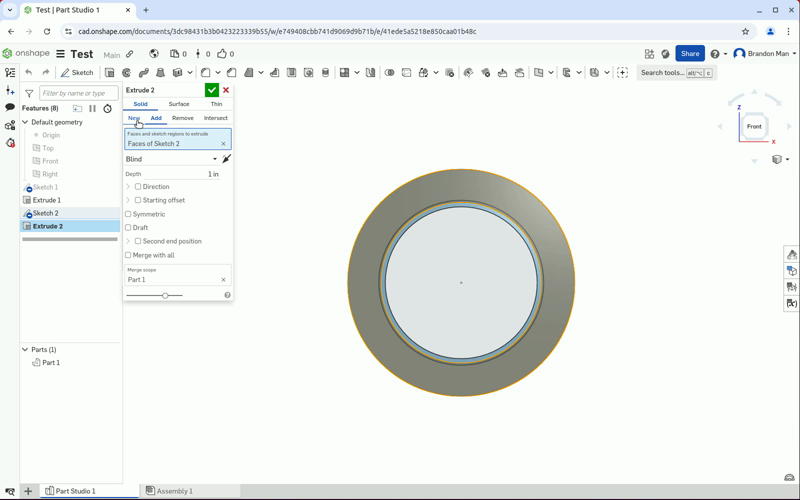
click(137, 120)
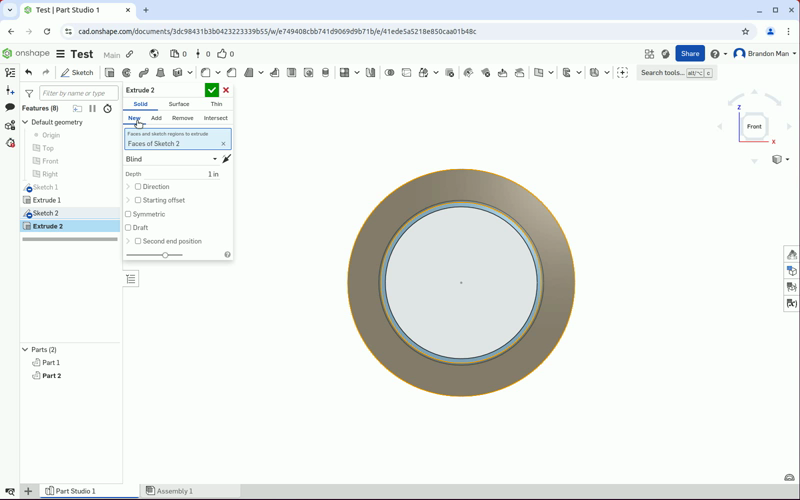
key(tab, 4)
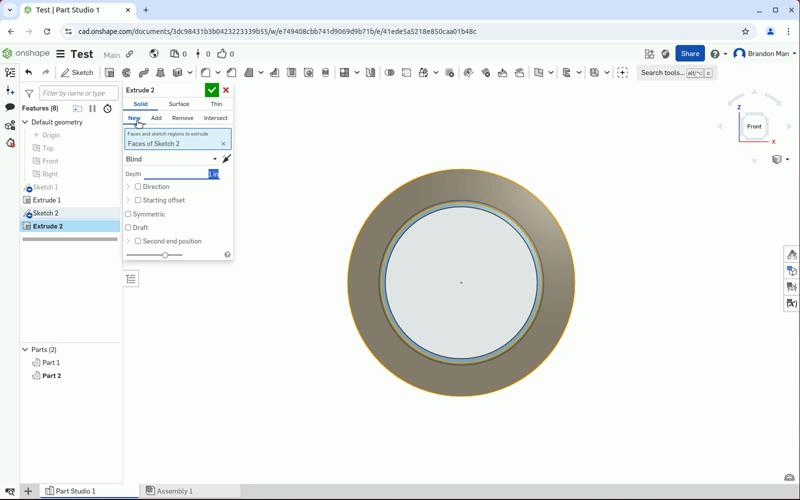
text(0.481)
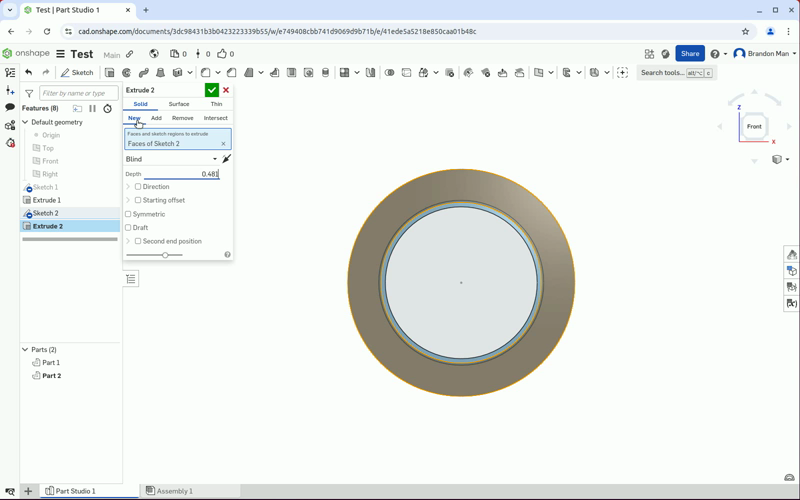
key(enter)
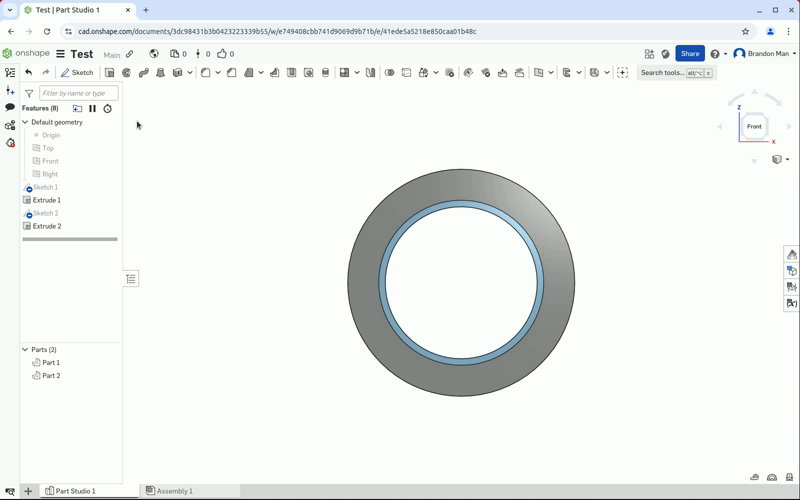
key(shift+h)
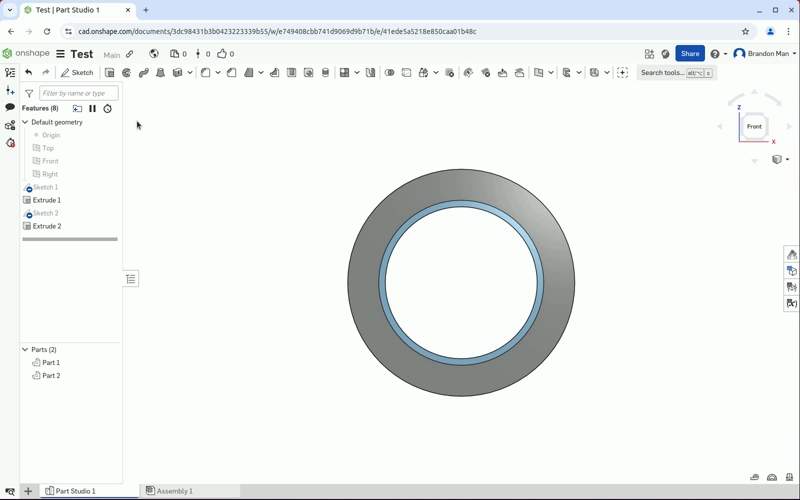
key(shift+h)
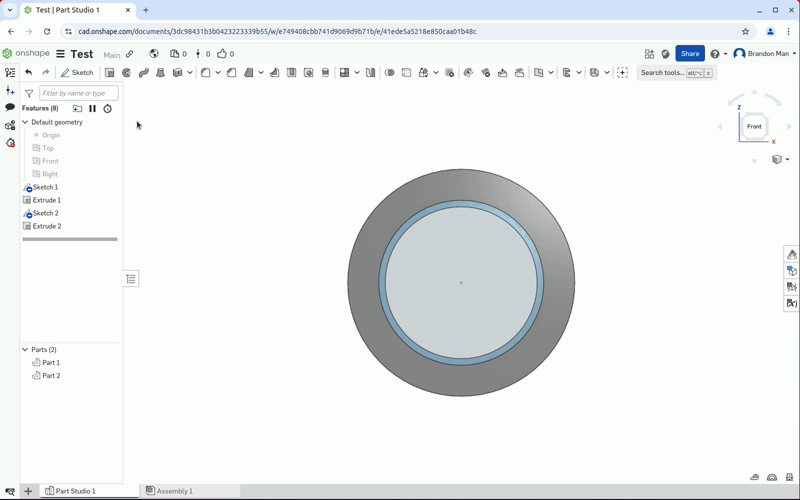
key(shift+7)
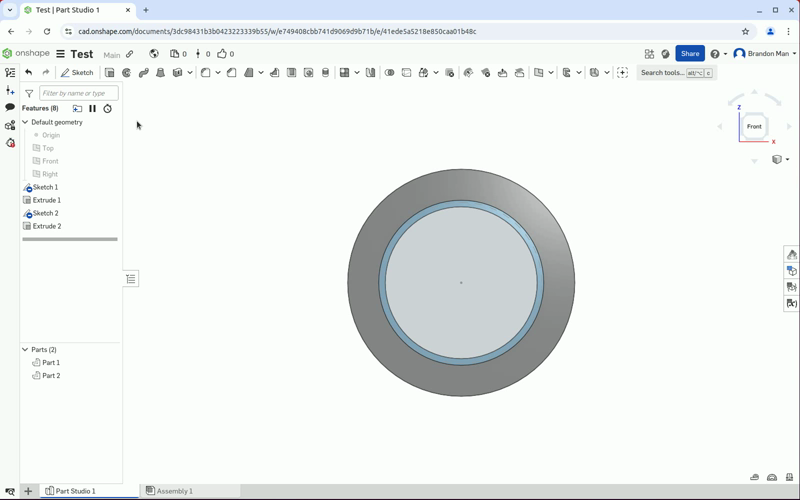
key(left, 2)
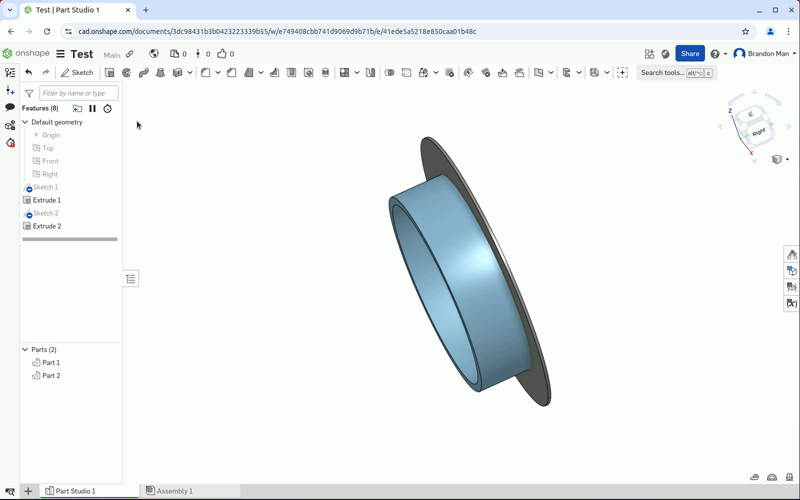
key(down, 2)
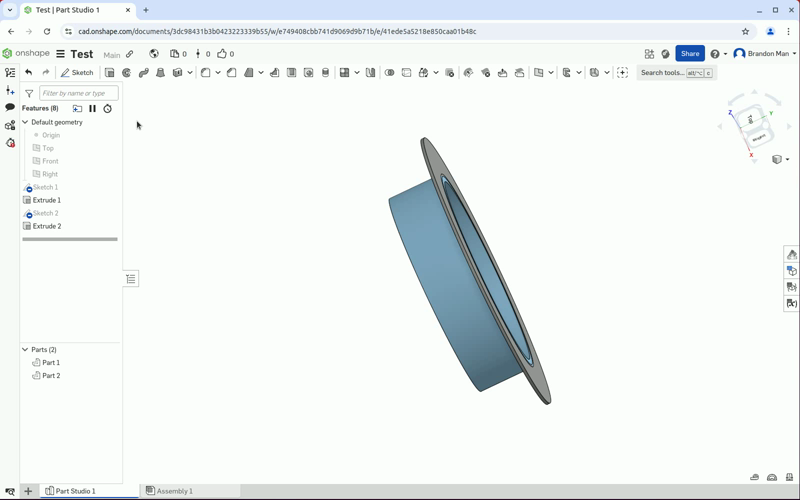
key(up, 2)
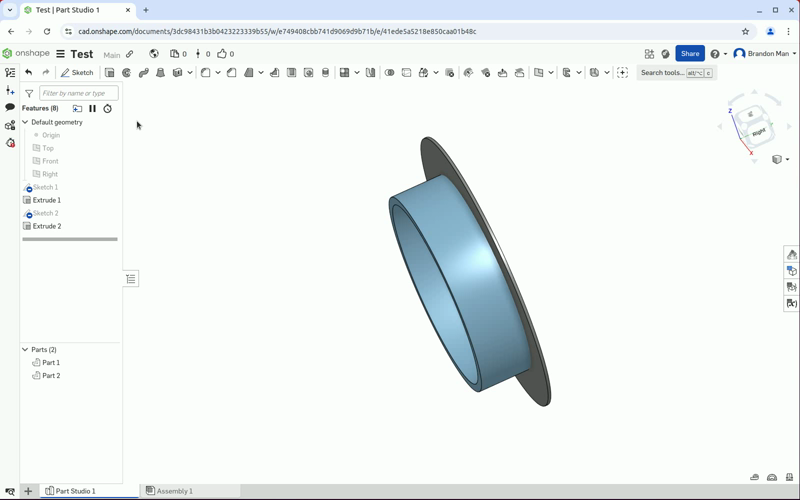
key(right, 2)
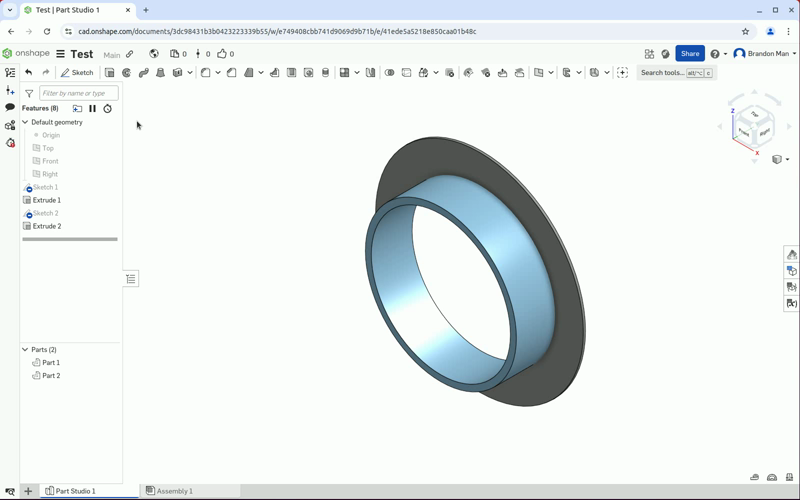
mouse_move(73, 189)
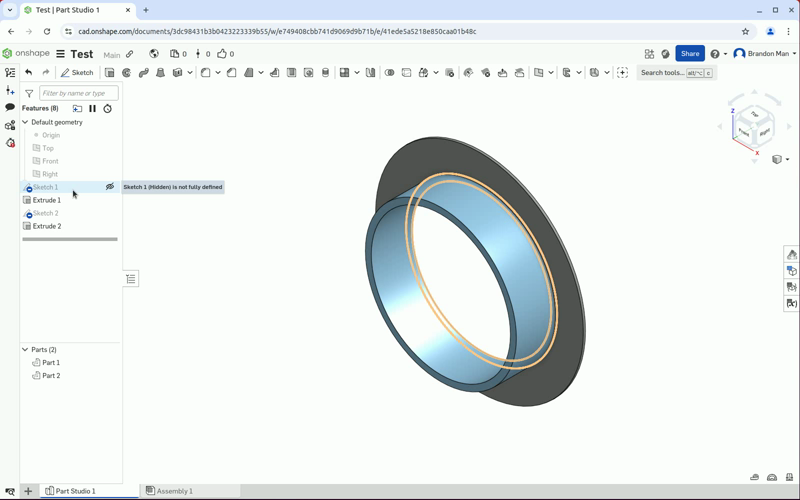
click(73, 189)